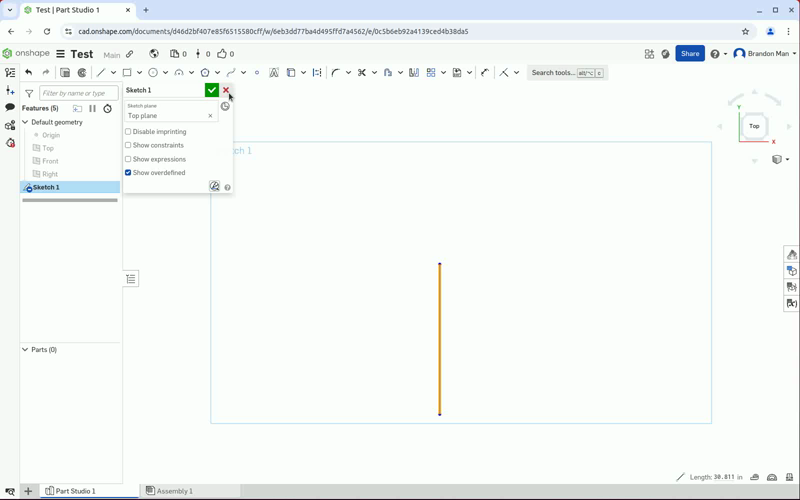
key(shift+h)
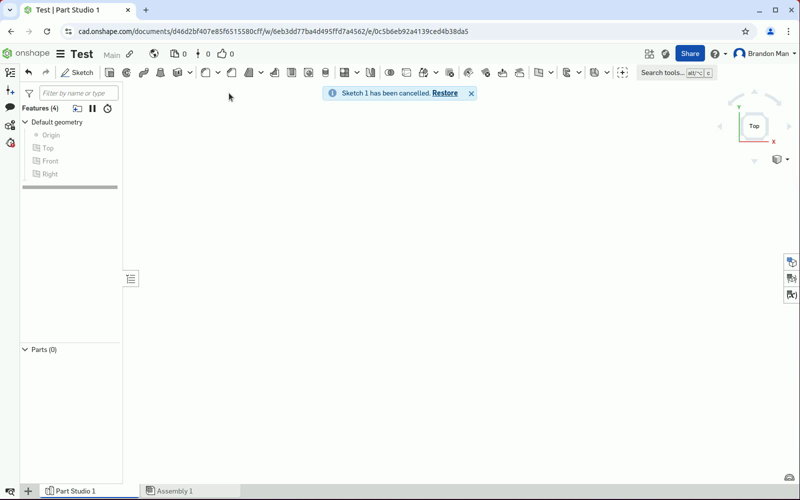
mouse_move(73, 352)
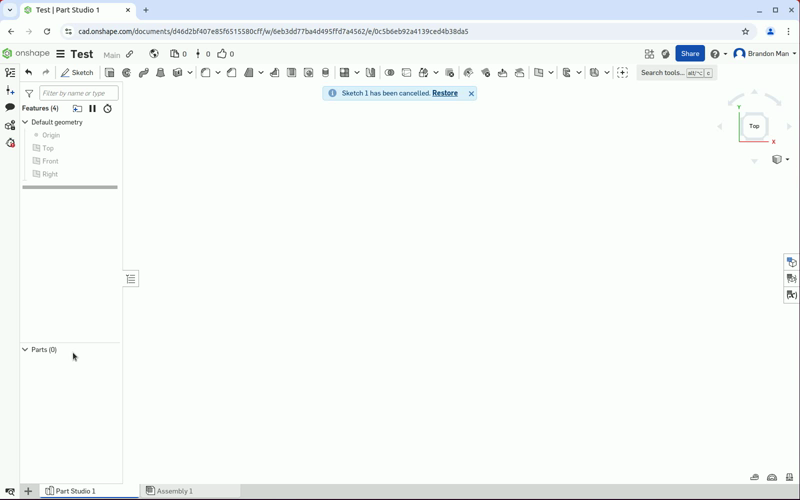
key(y)
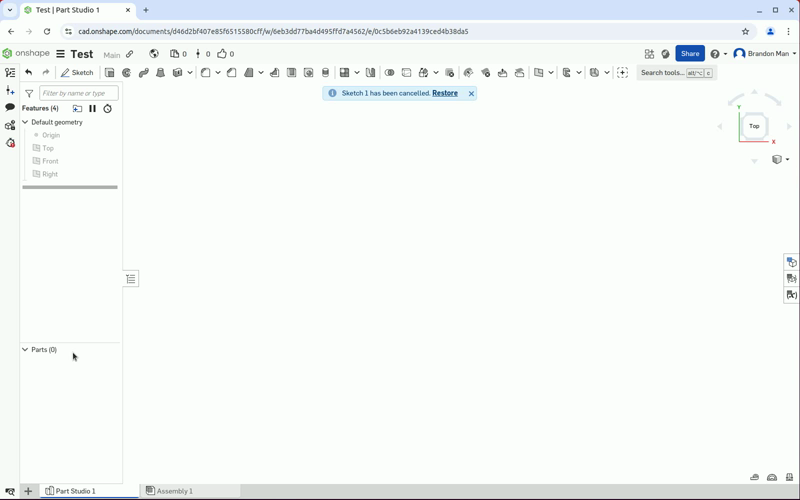
key(shift+p)
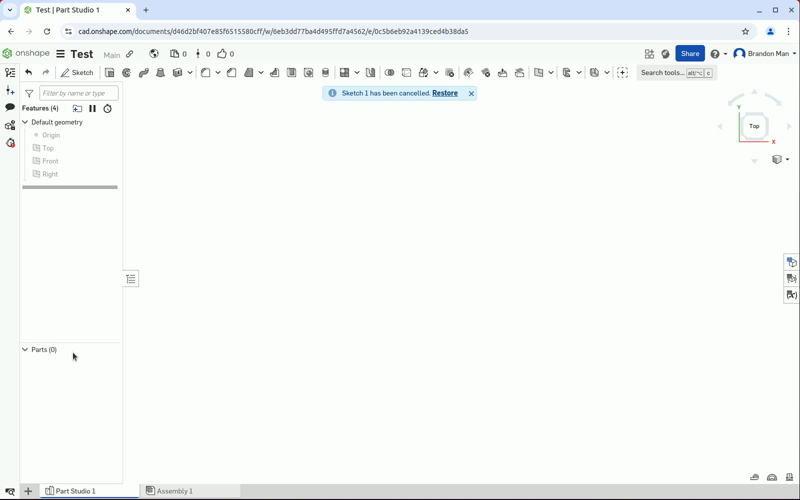
key(space)
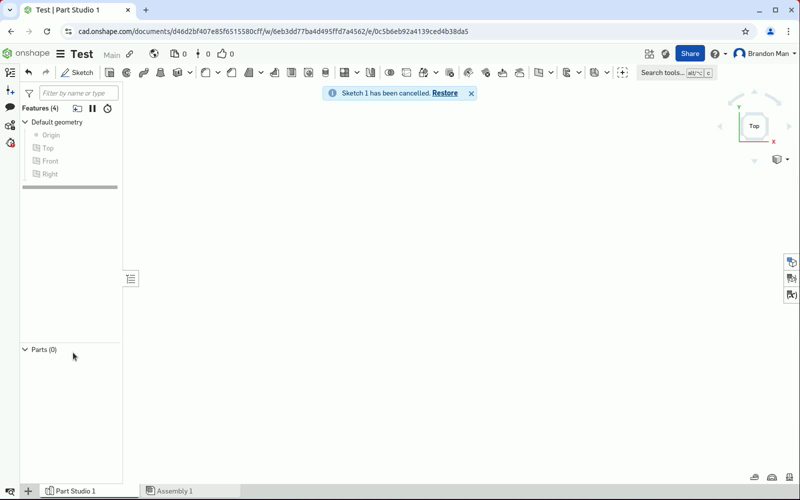
key_down(shift)
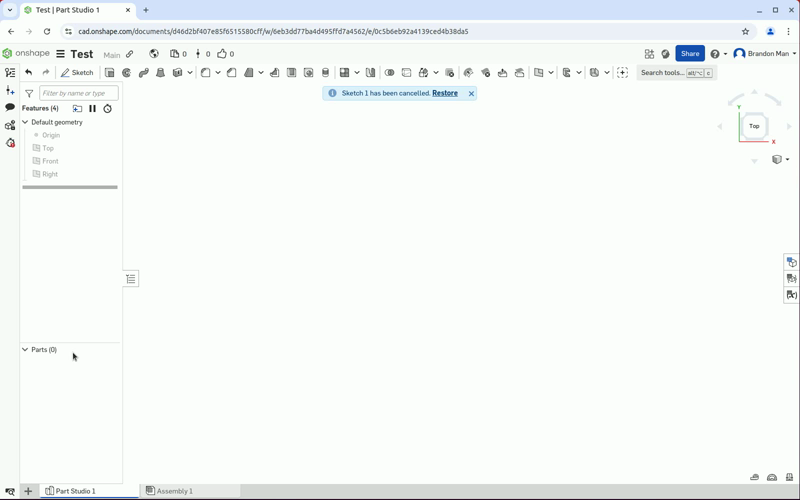
key(up)
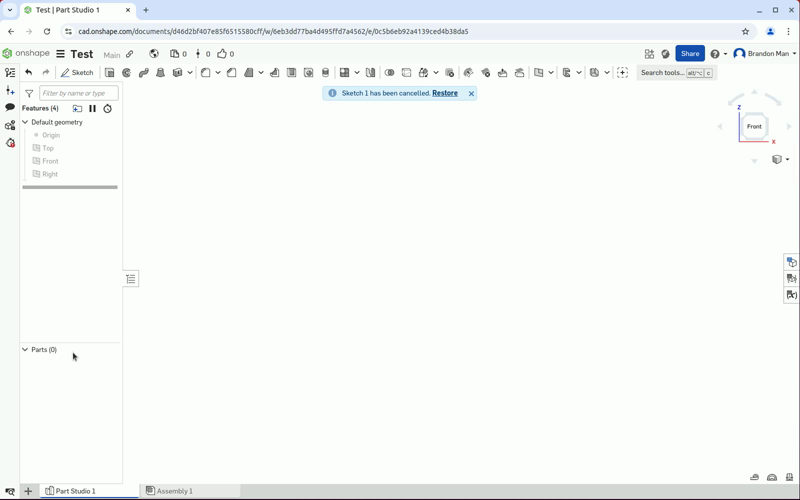
key_up(shift)
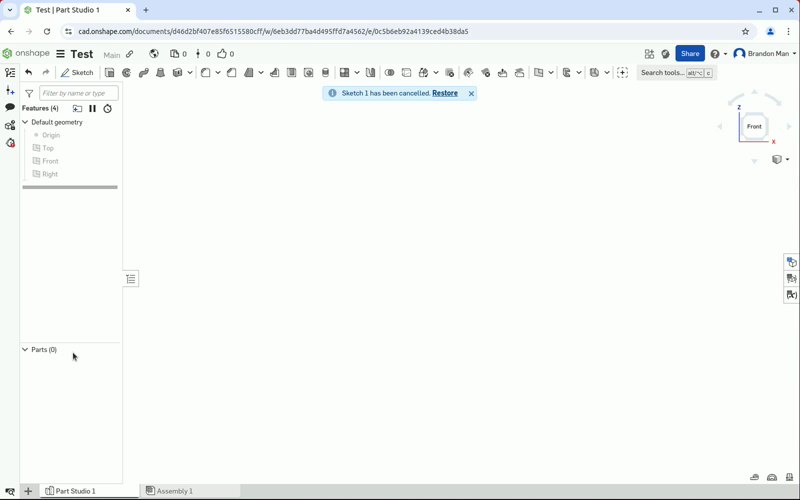
mouse_move(73, 352)
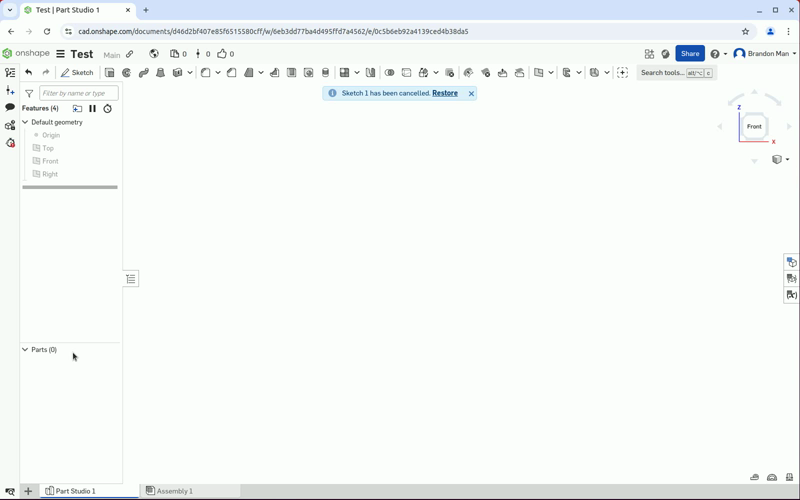
key(shift+y)
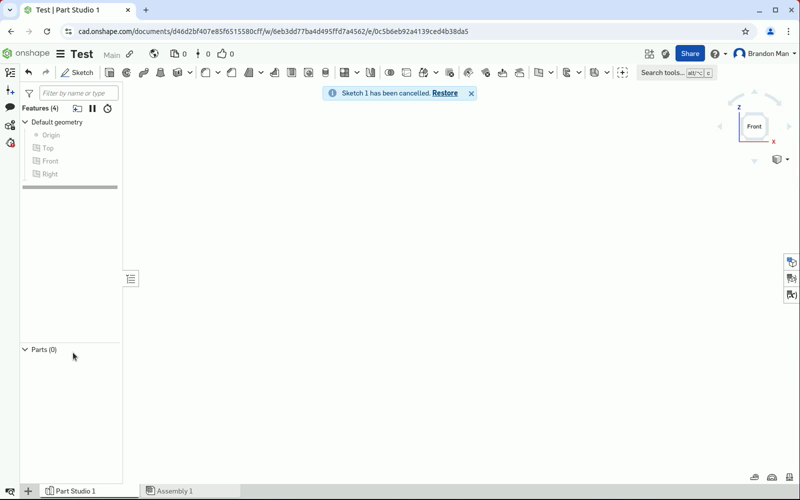
key(shift+s)
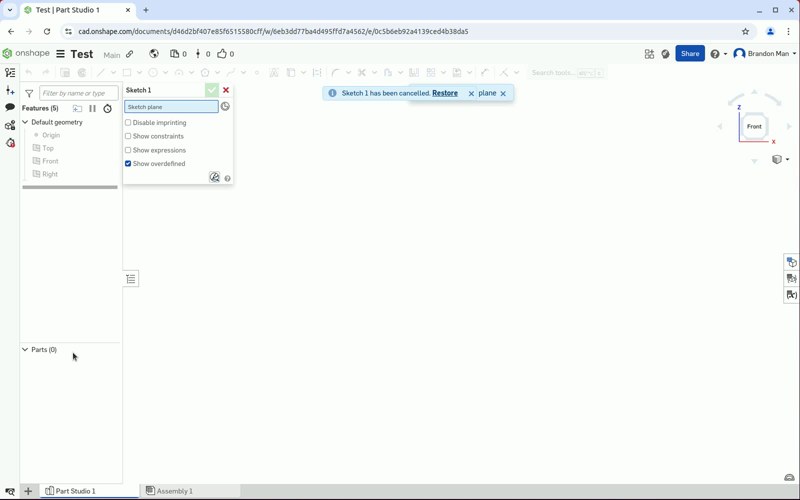
mouse_move(73, 163)
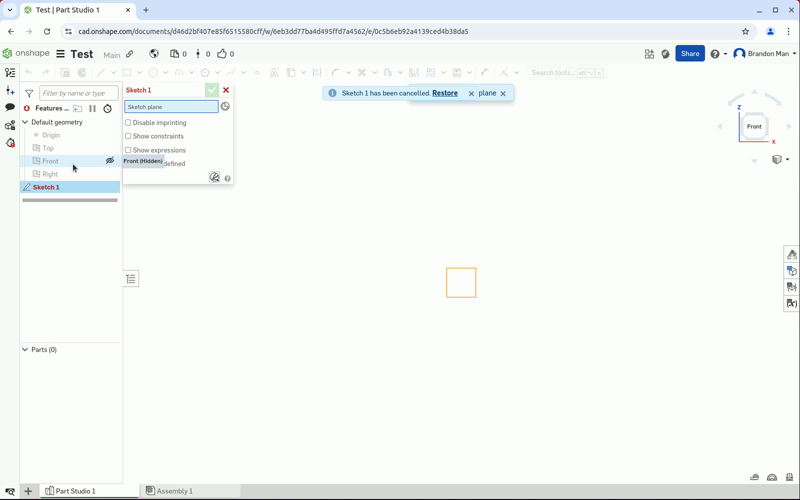
click(73, 163)
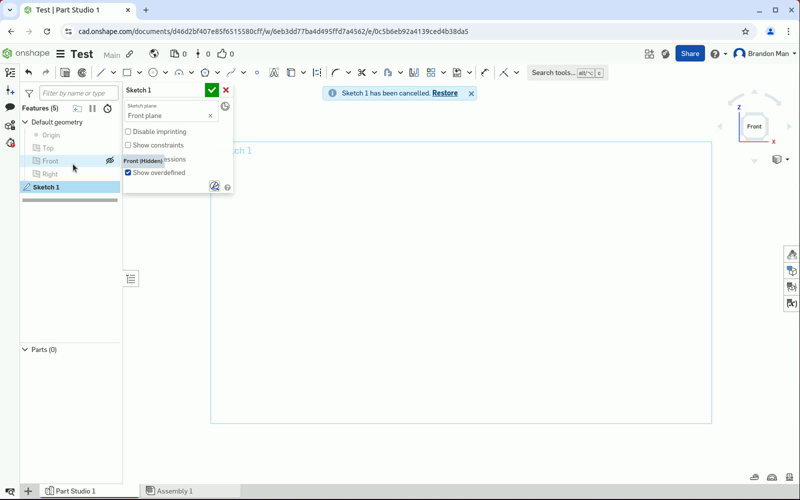
mouse_move(73, 352)
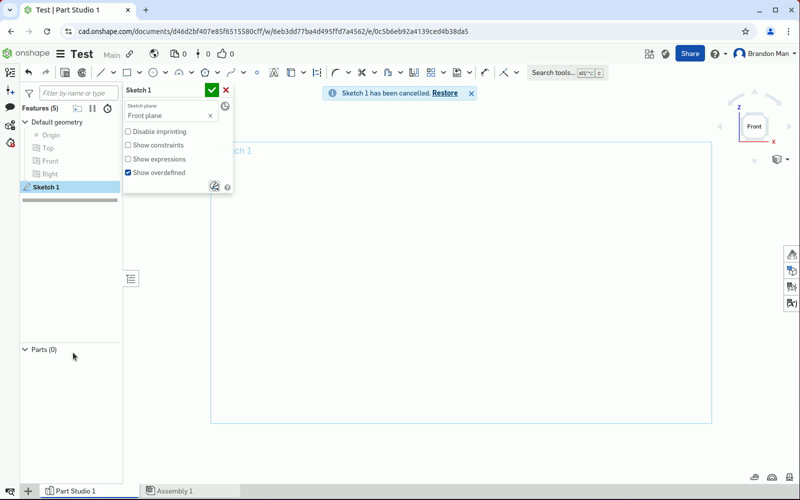
key(y)
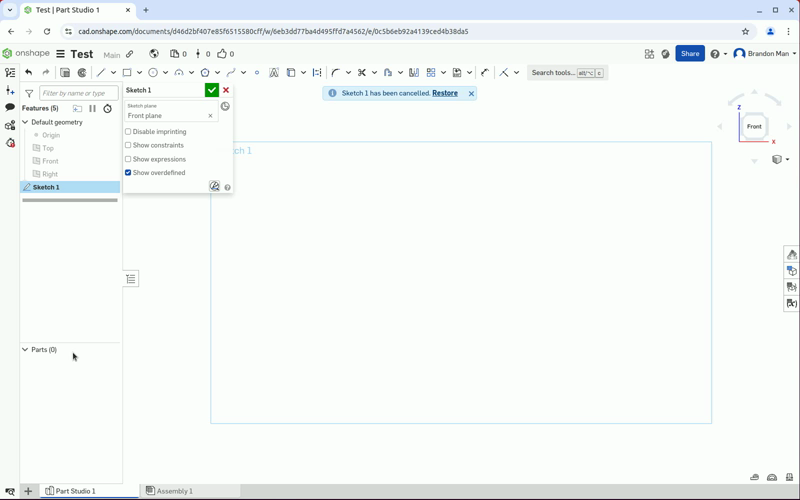
key(l)
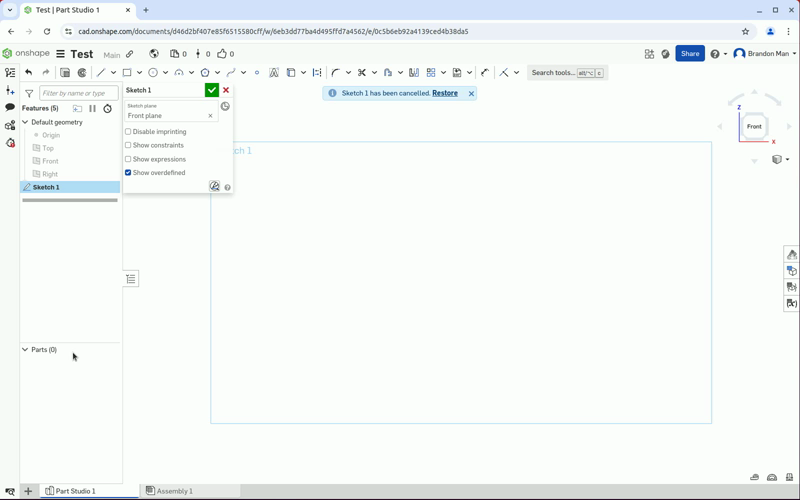
key_down(shift)
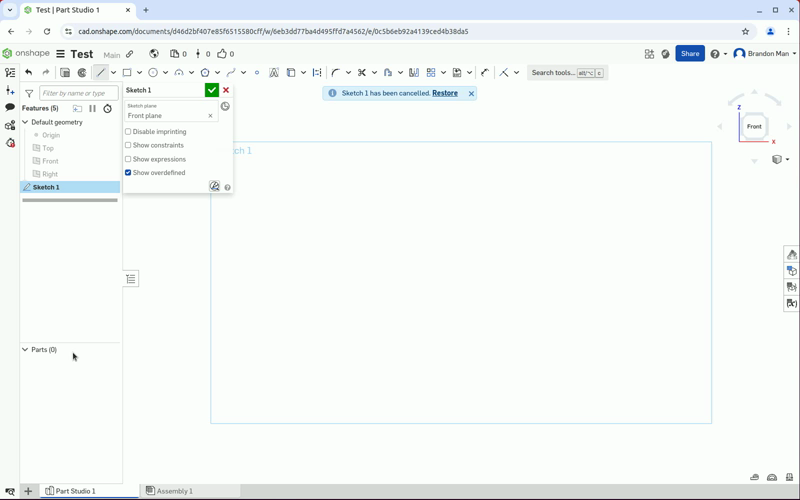
mouse_move(460, 282)
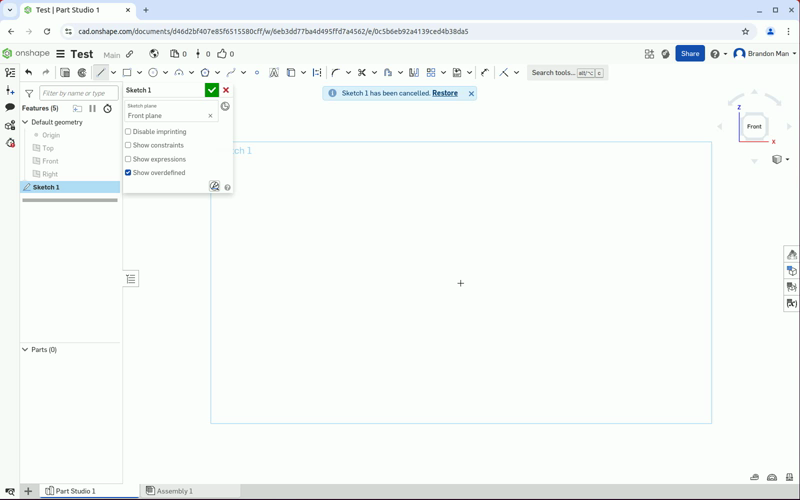
click(460, 282)
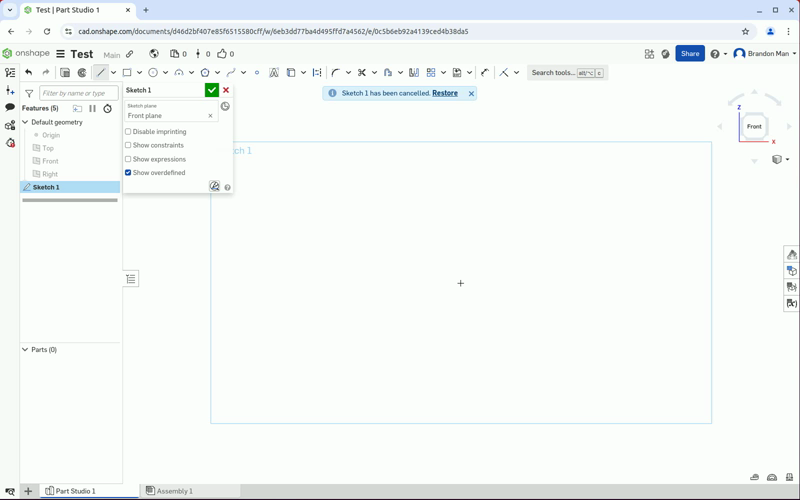
key_up(shift)
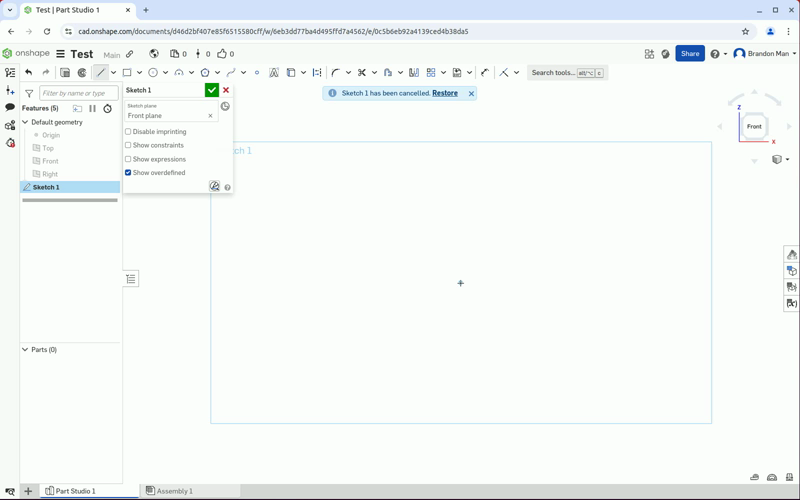
key_down(shift)
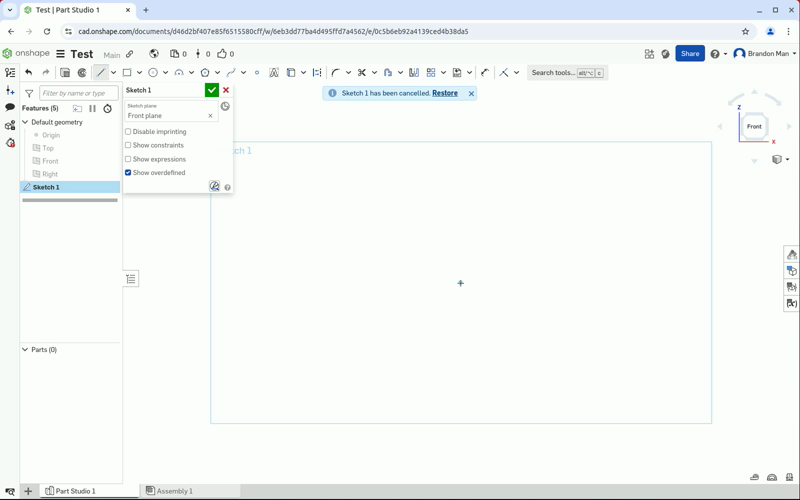
mouse_move(490, 282)
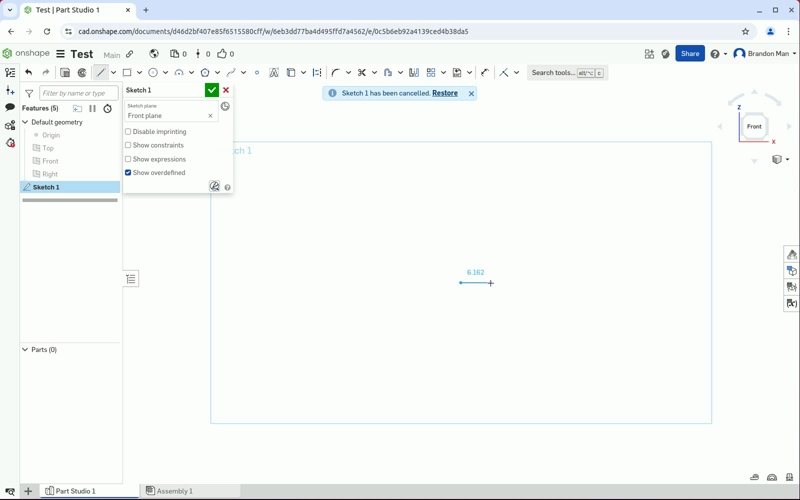
mouse_move(517, 282)
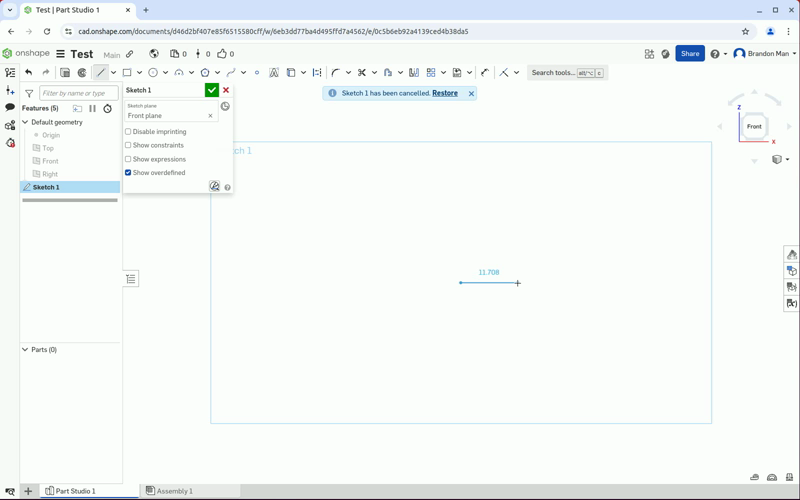
click(517, 282)
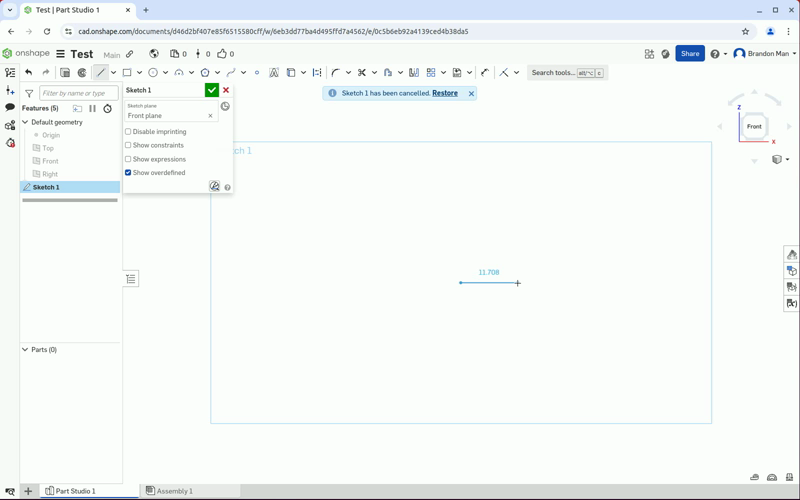
key_up(shift)
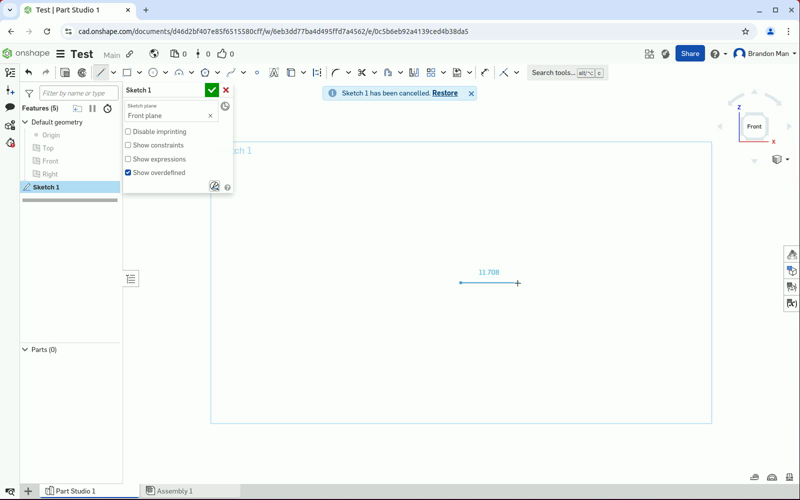
key_down(shift)
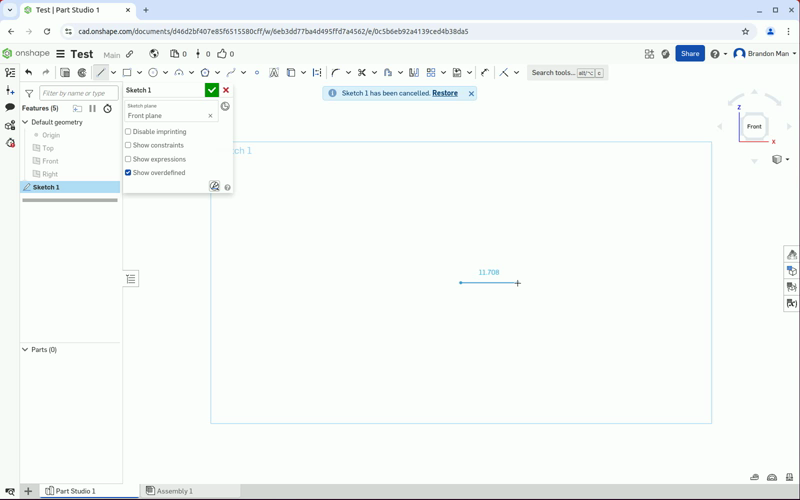
mouse_move(547, 282)
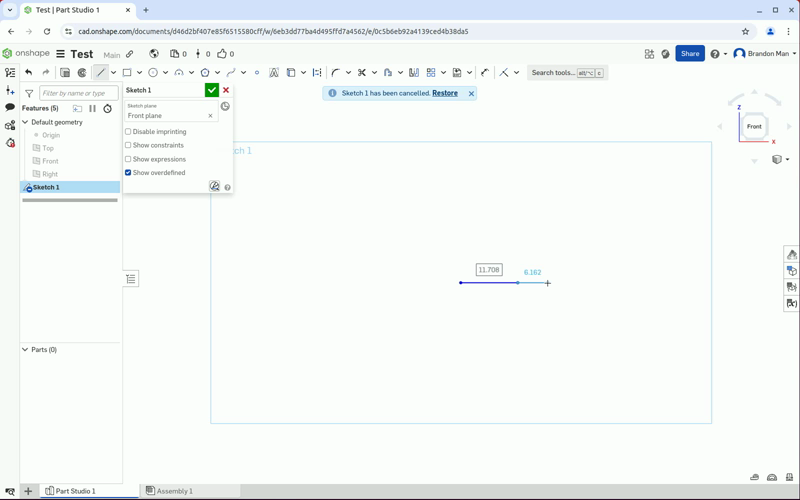
mouse_move(517, 263)
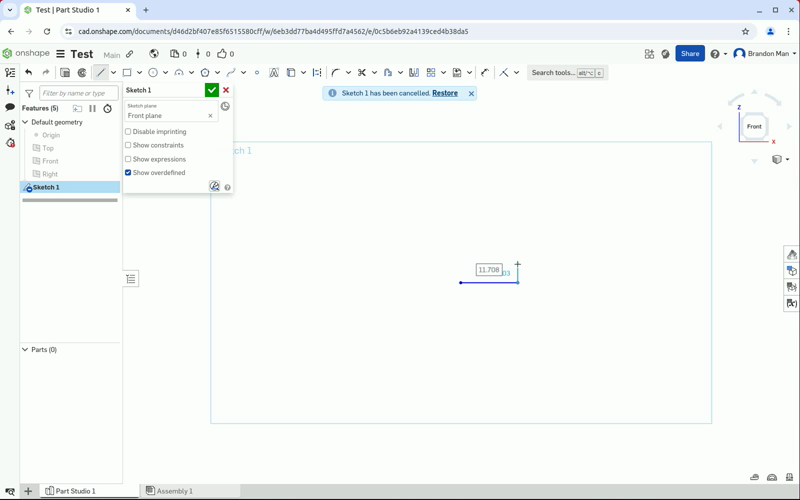
click(517, 263)
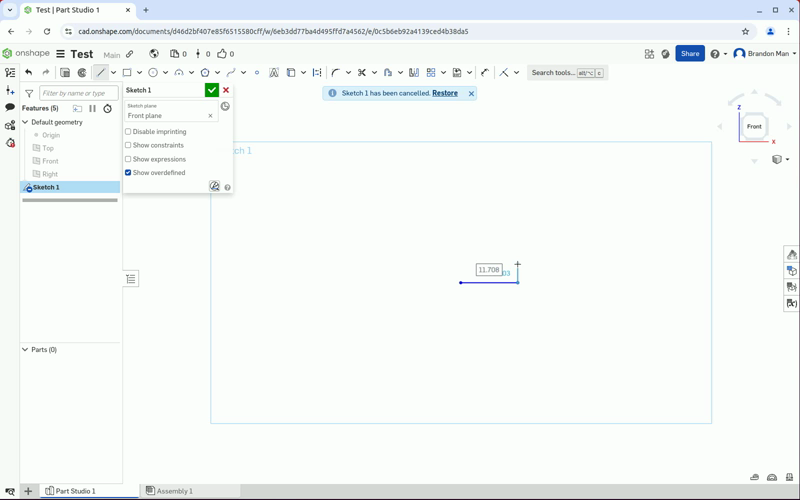
key_up(shift)
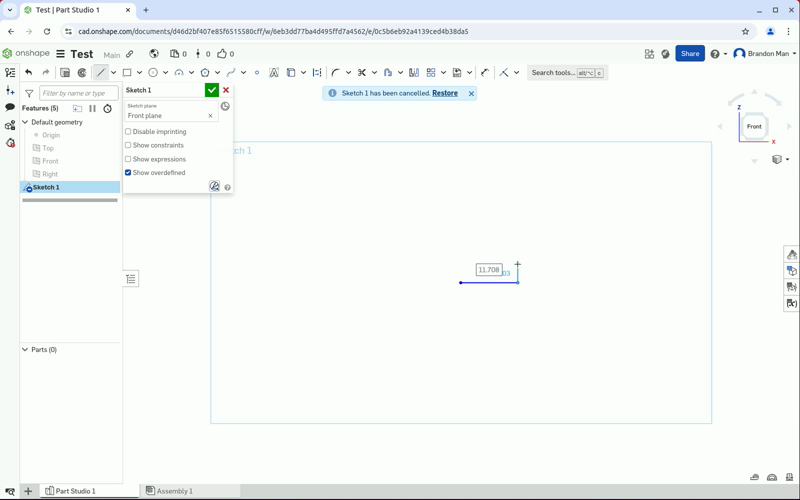
key(esc)
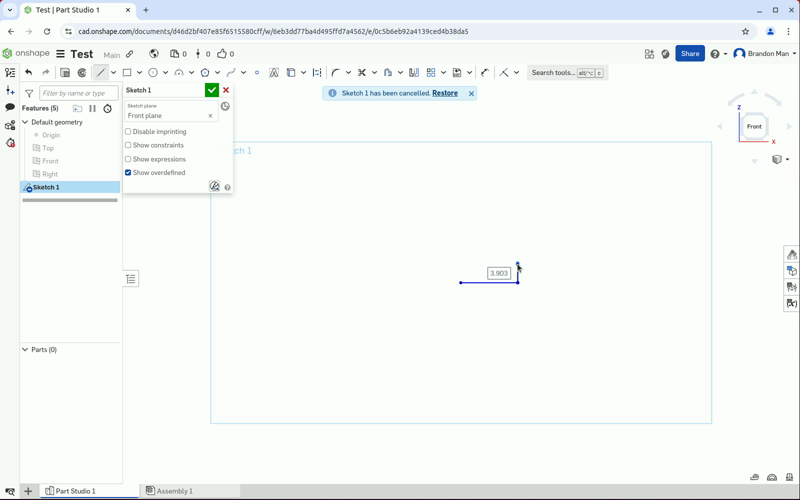
key(a)
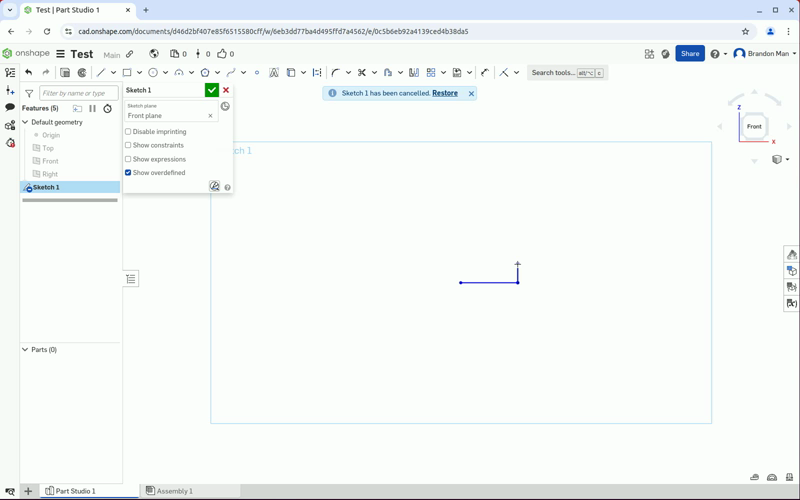
mouse_move(517, 263)
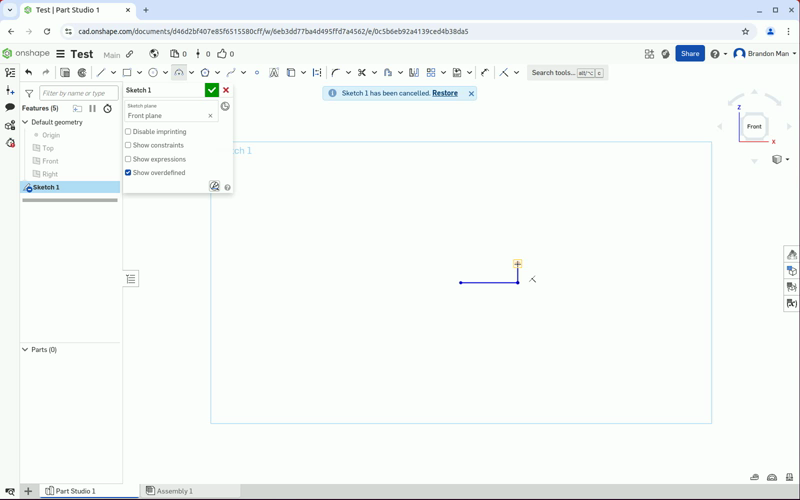
click(517, 263)
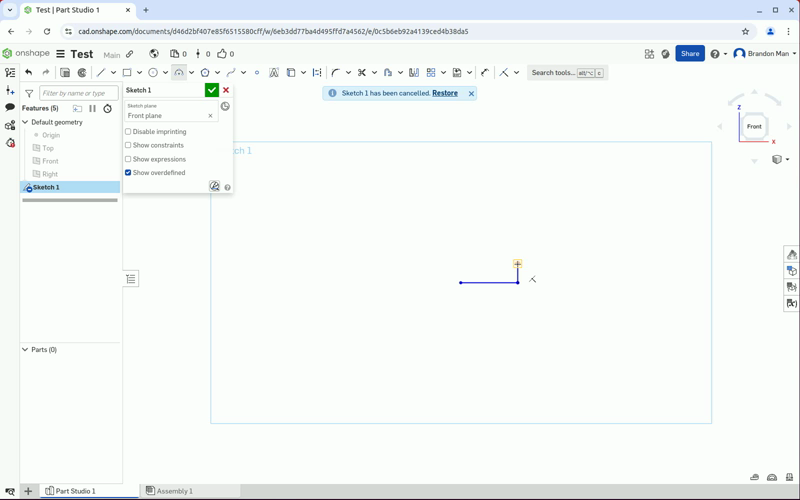
key_down(shift)
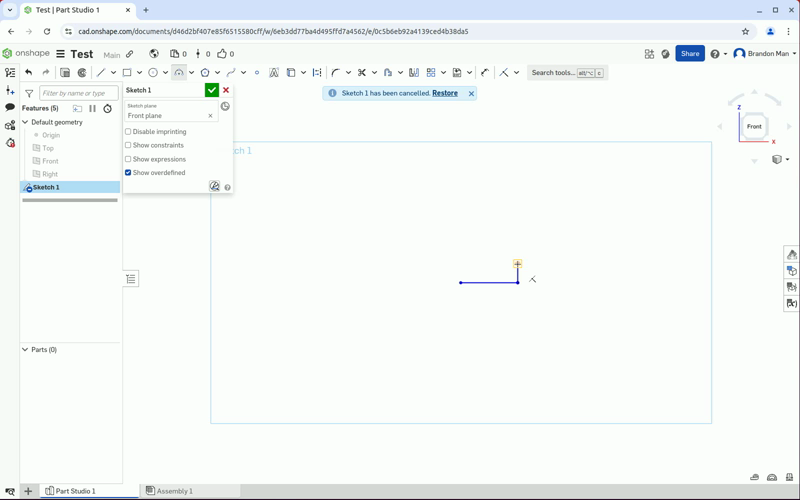
mouse_move(480, 234)
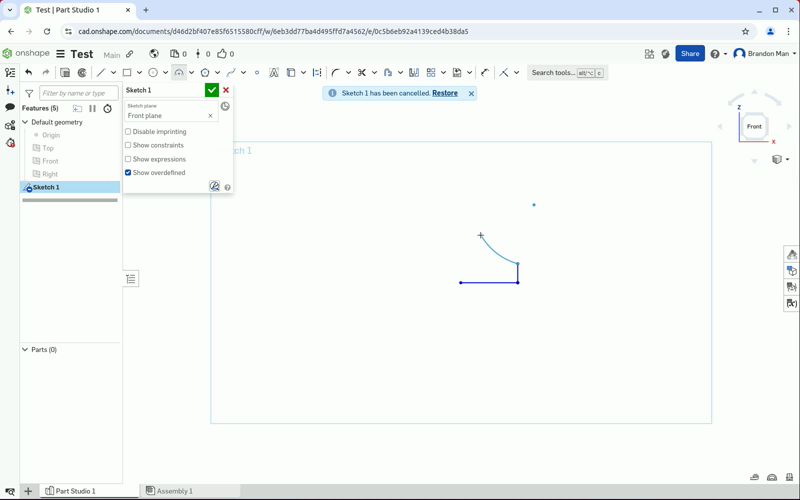
click(480, 234)
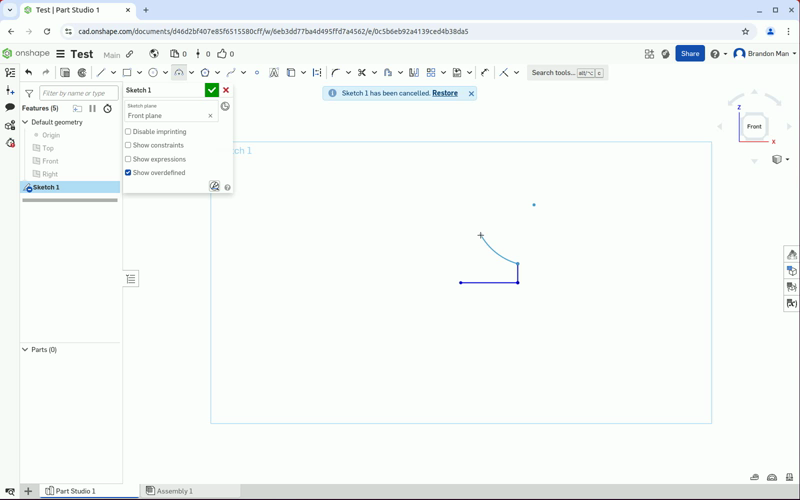
mouse_move(494, 255)
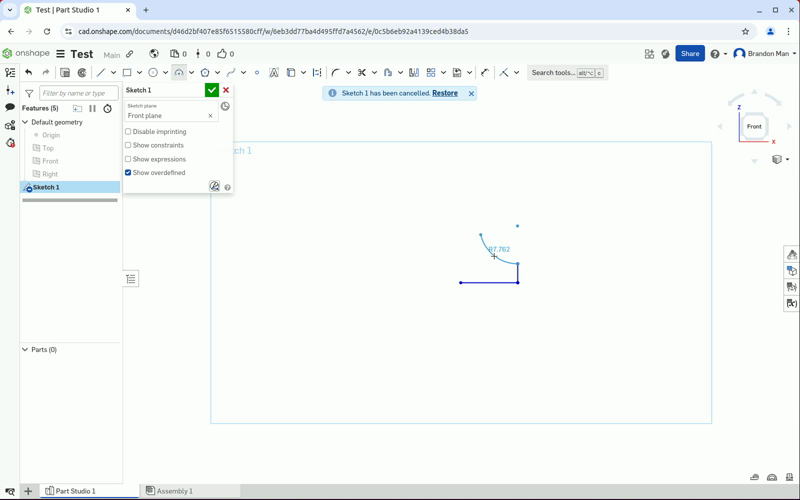
click(494, 255)
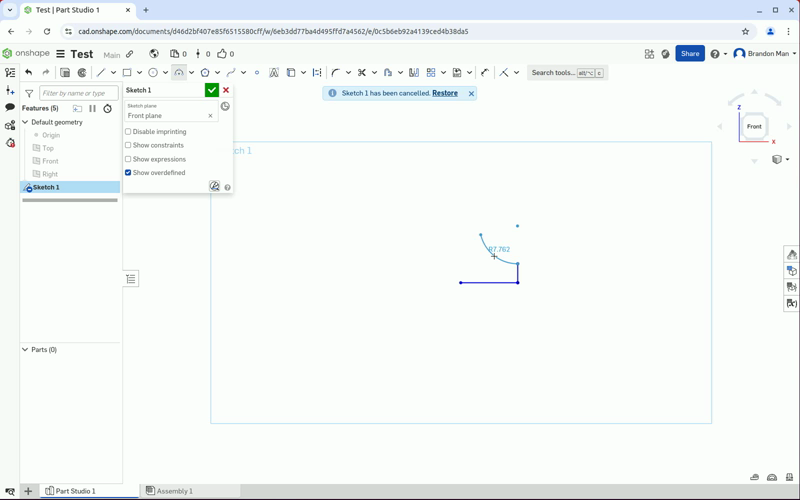
key_up(shift)
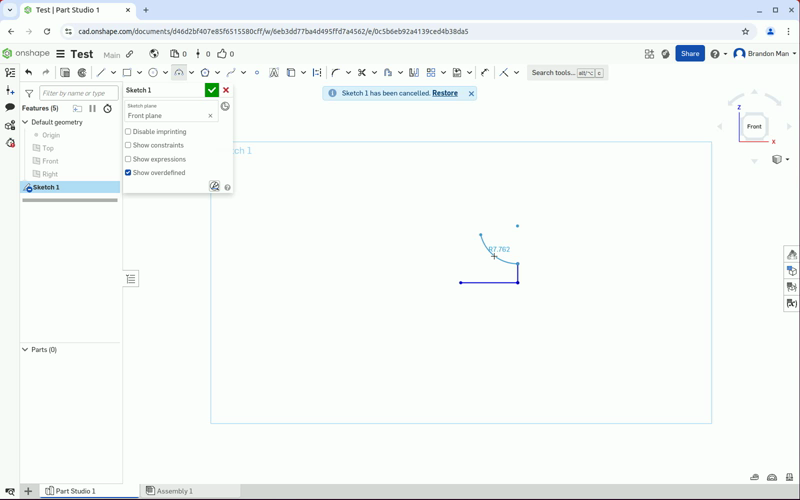
key(esc)
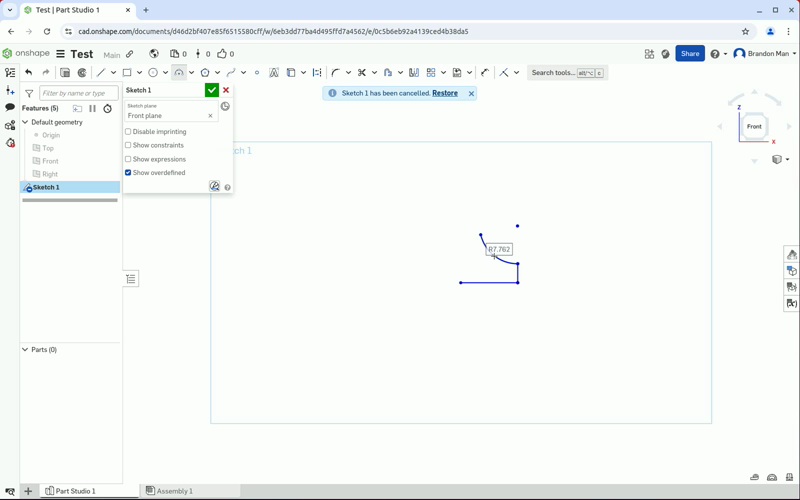
key(l)
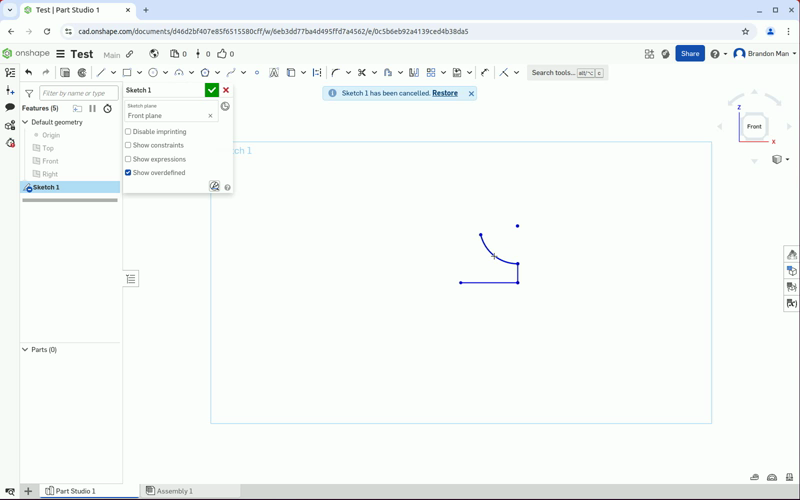
mouse_move(480, 234)
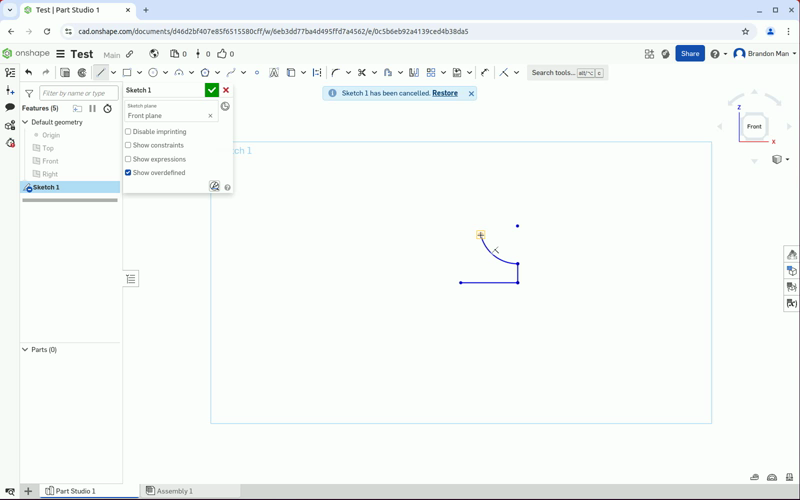
click(480, 234)
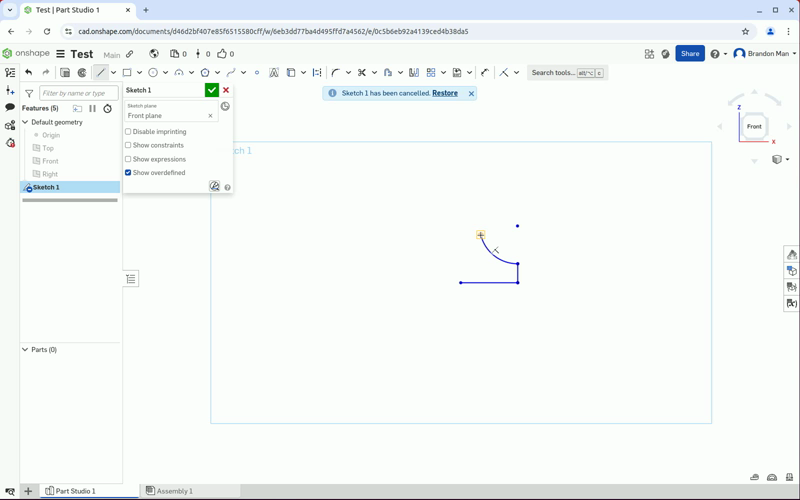
mouse_move(510, 234)
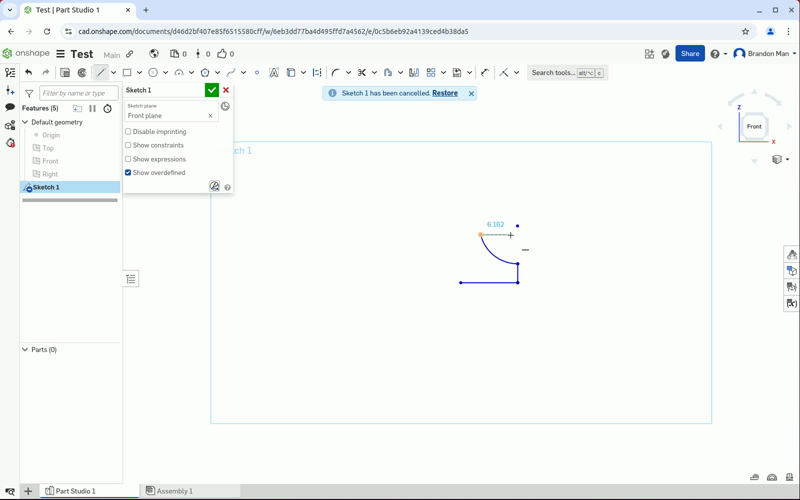
key_down(shift)
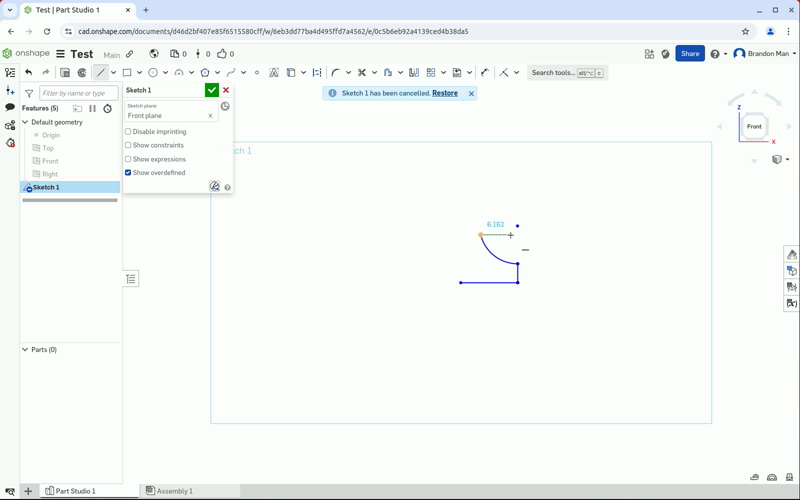
mouse_move(460, 282)
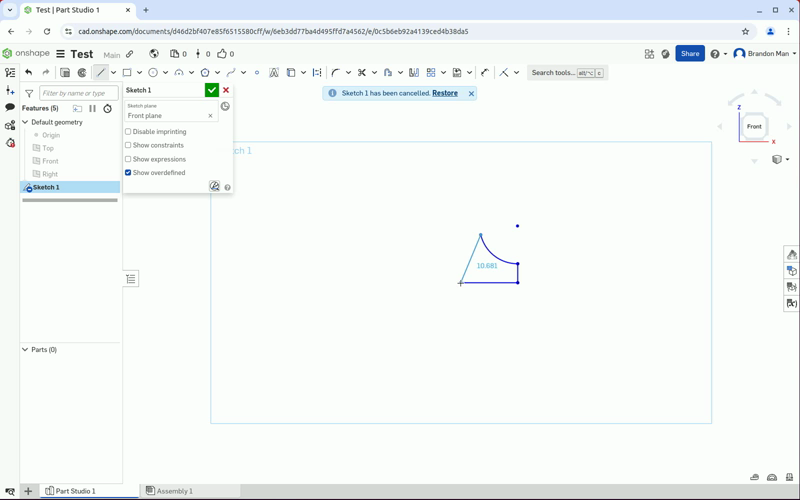
key_up(shift)
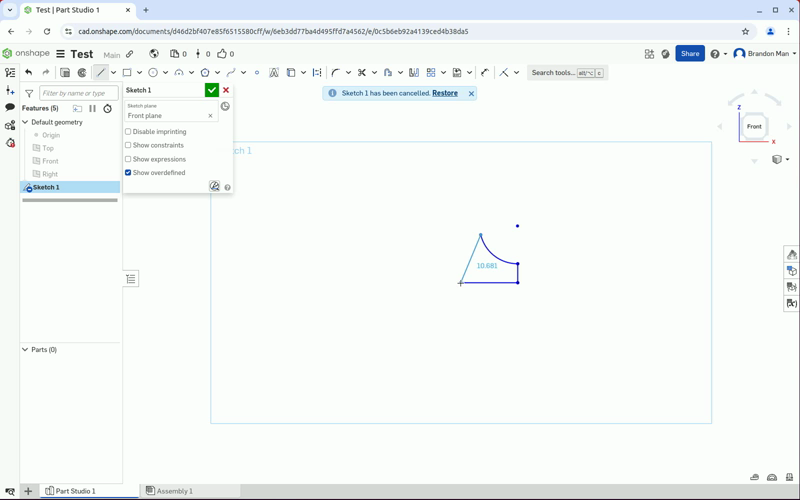
click(460, 282)
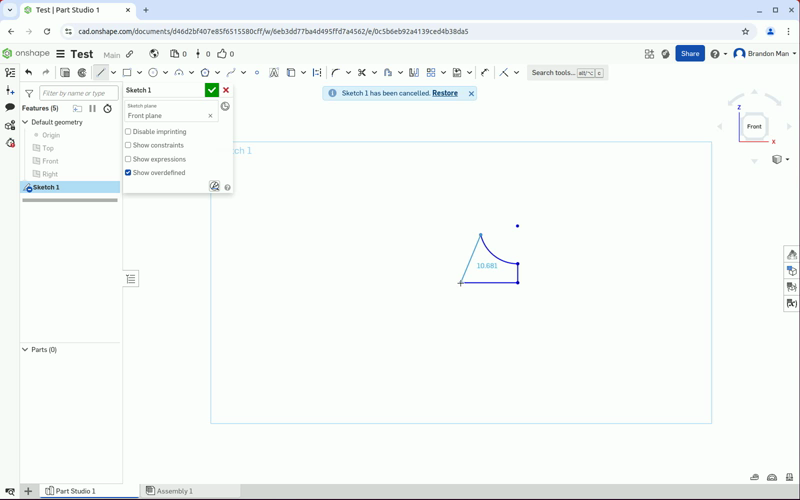
key(esc)
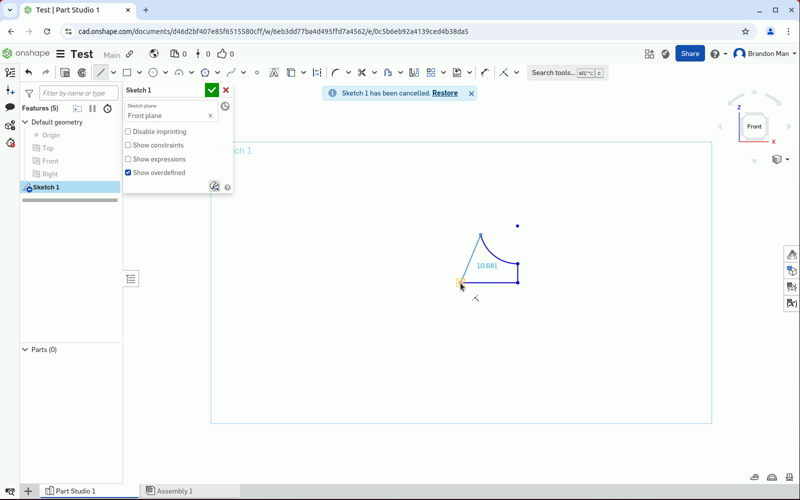
mouse_move(466, 272)
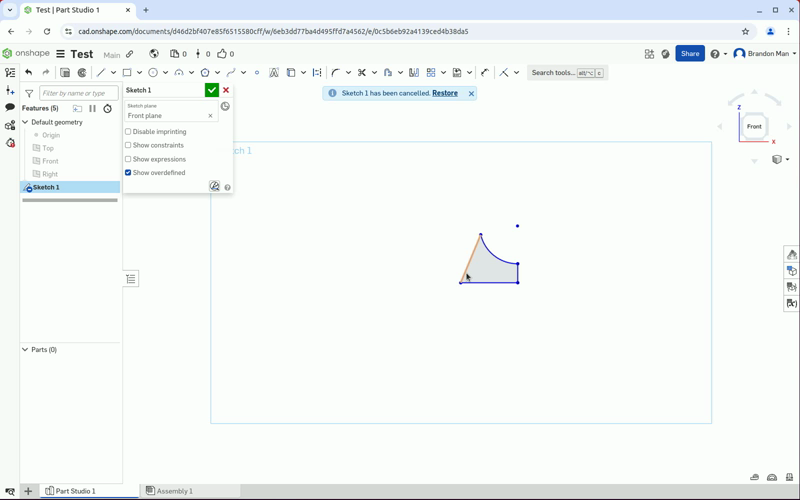
scroll(6)
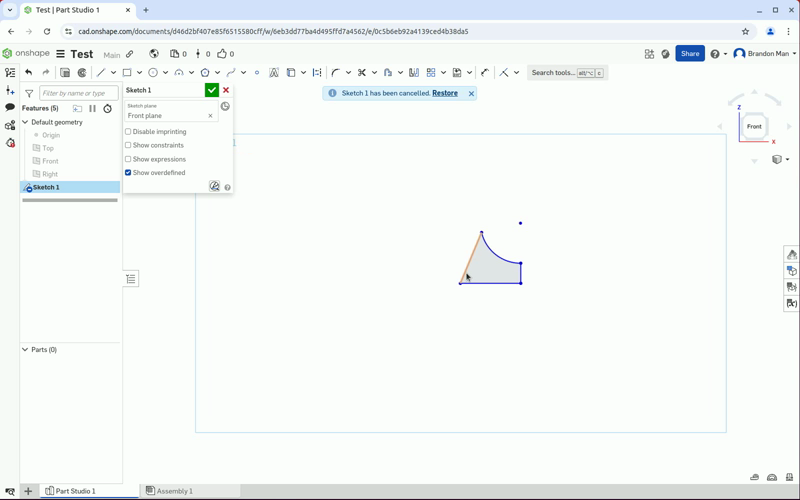
scroll(6)
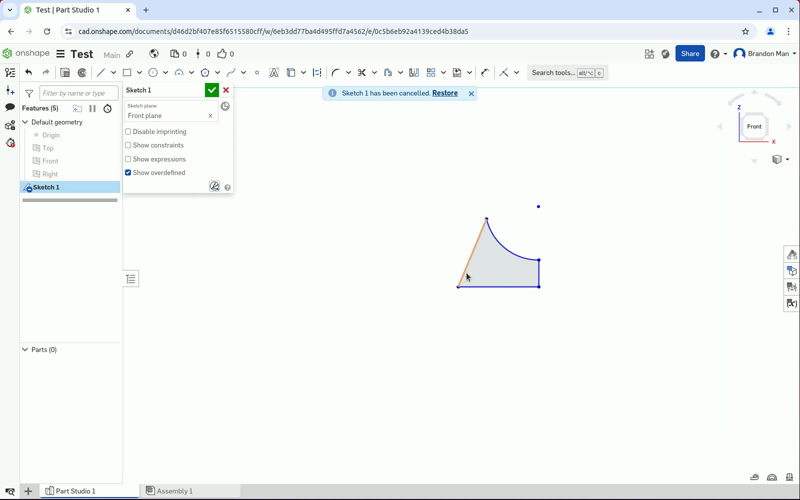
scroll(6)
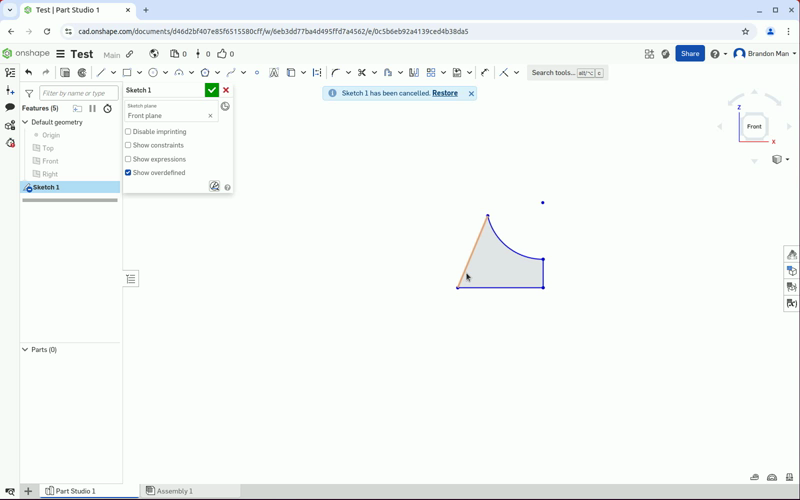
scroll(6)
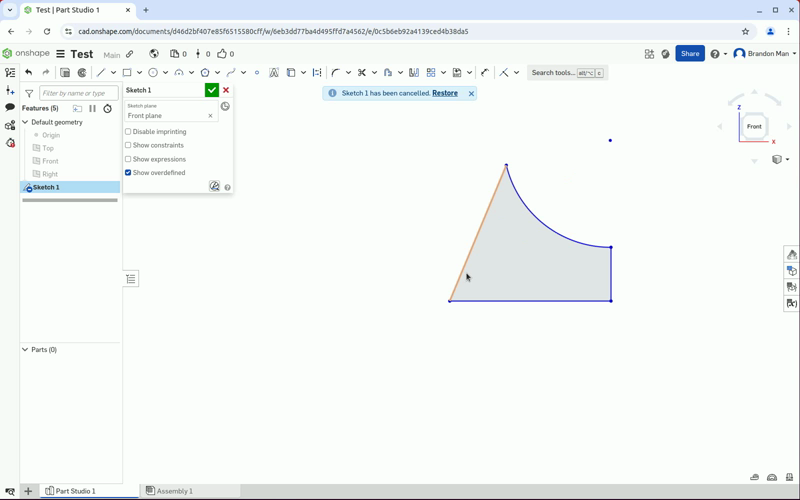
scroll(6)
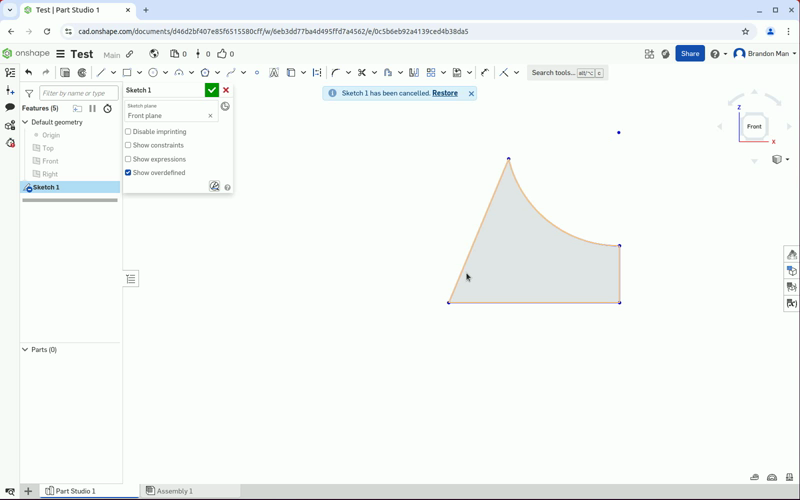
scroll(6)
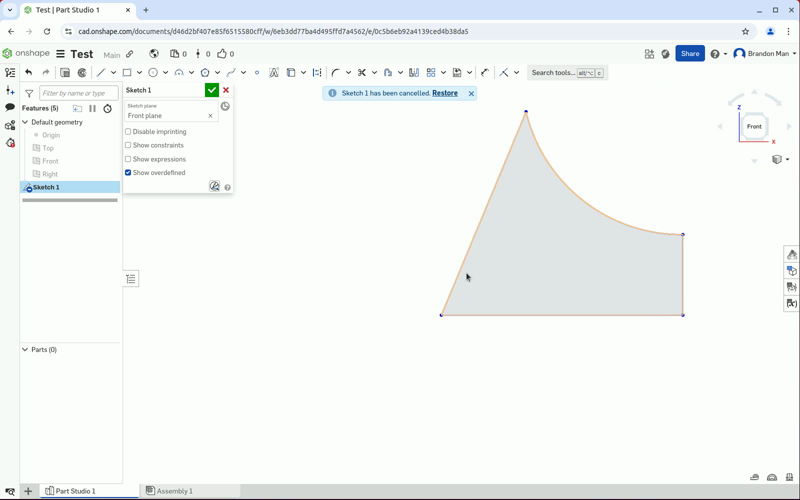
scroll(6)
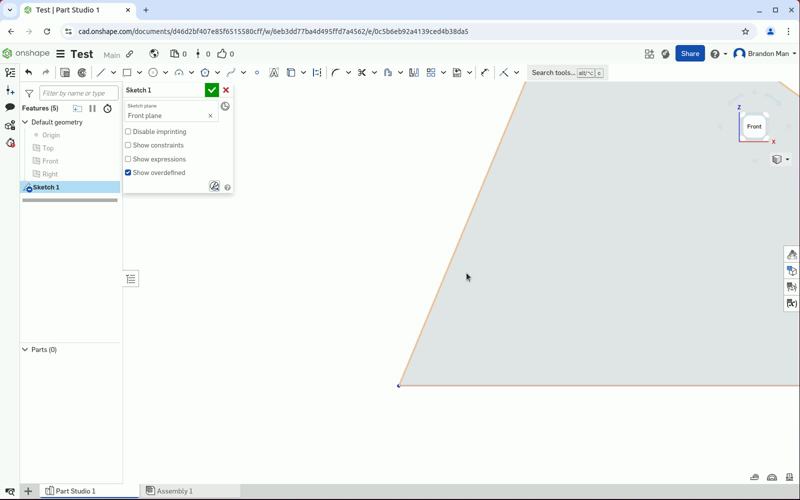
click(466, 272)
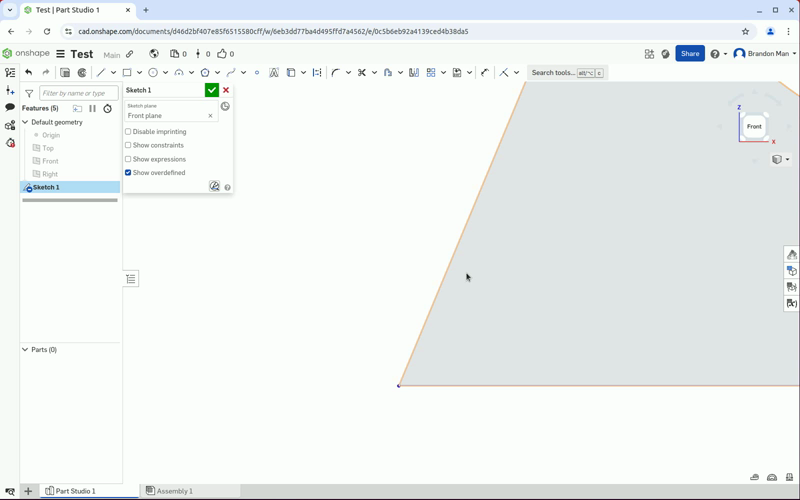
scroll(-6)
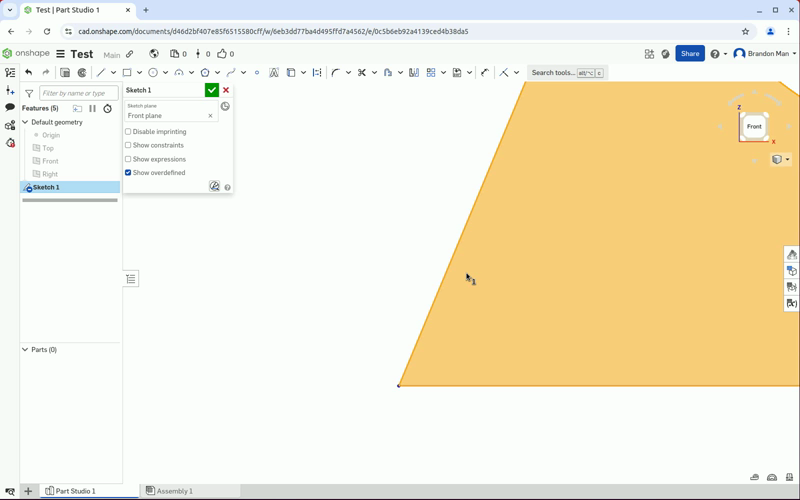
scroll(-6)
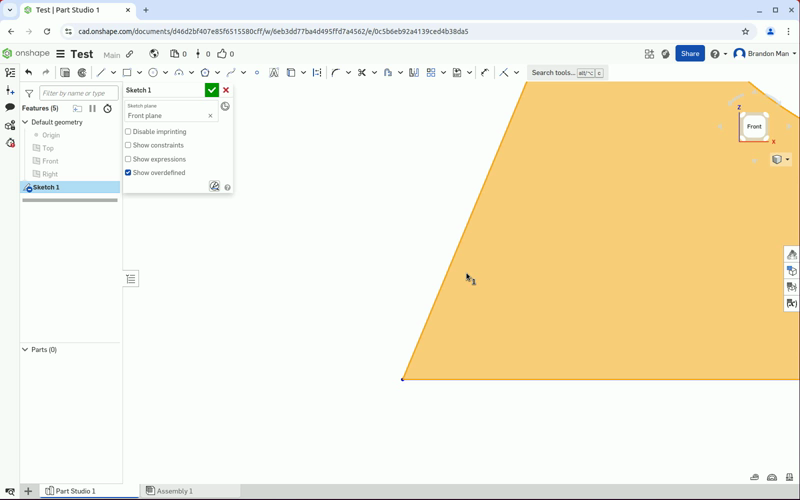
scroll(-6)
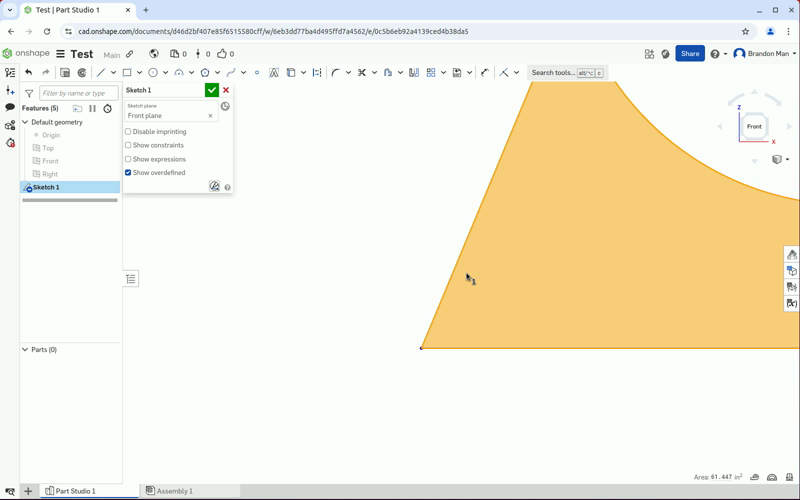
scroll(-6)
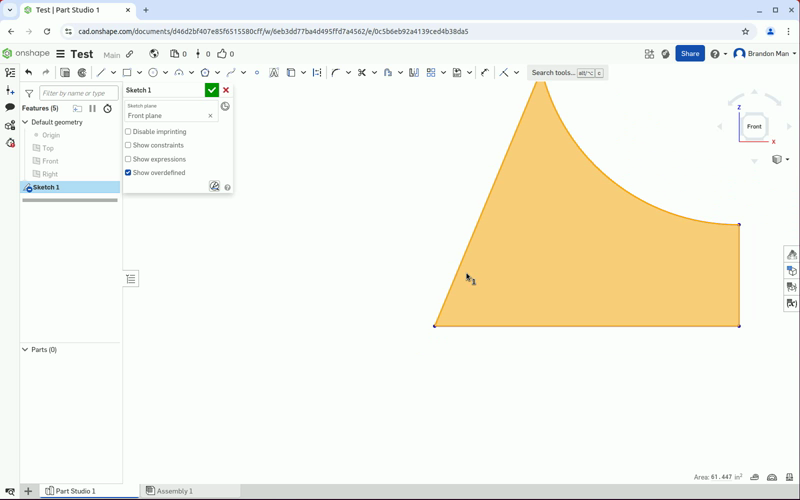
scroll(-6)
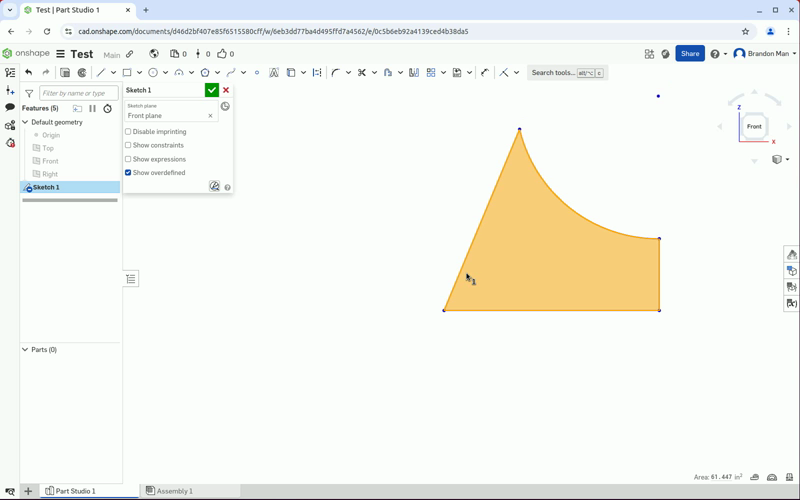
scroll(-6)
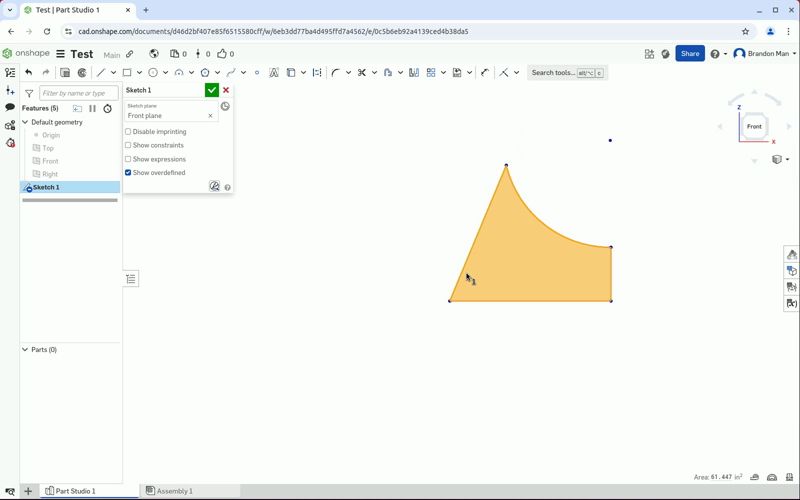
scroll(-6)
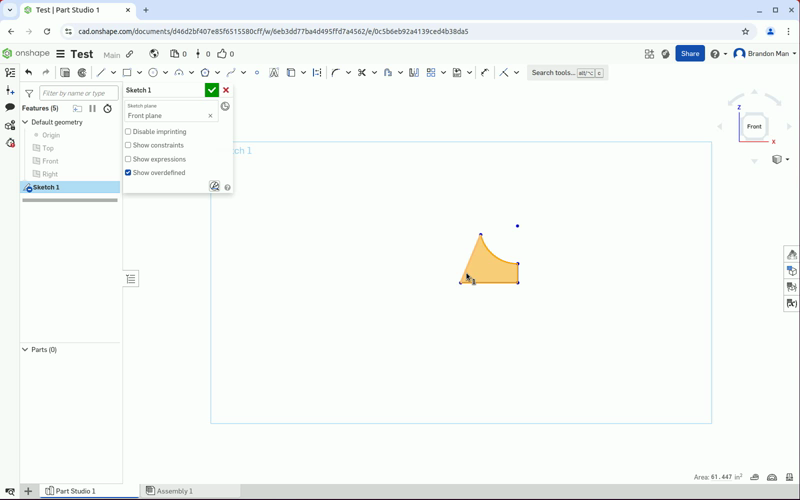
mouse_move(73, 352)
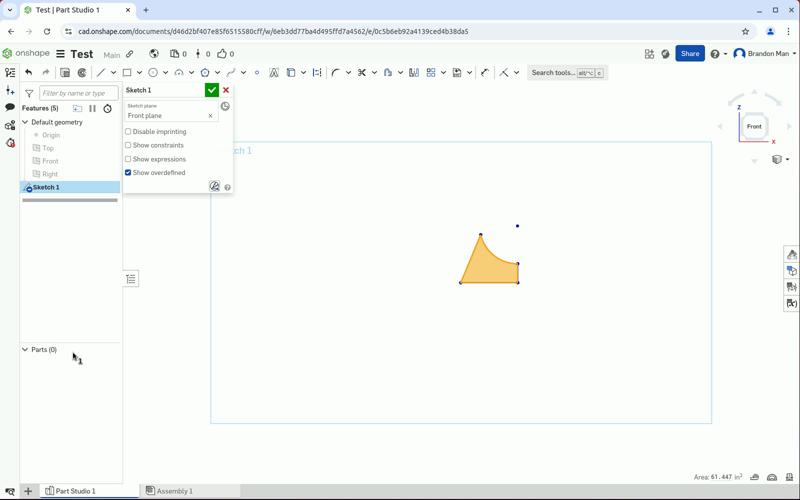
key(shift+y)
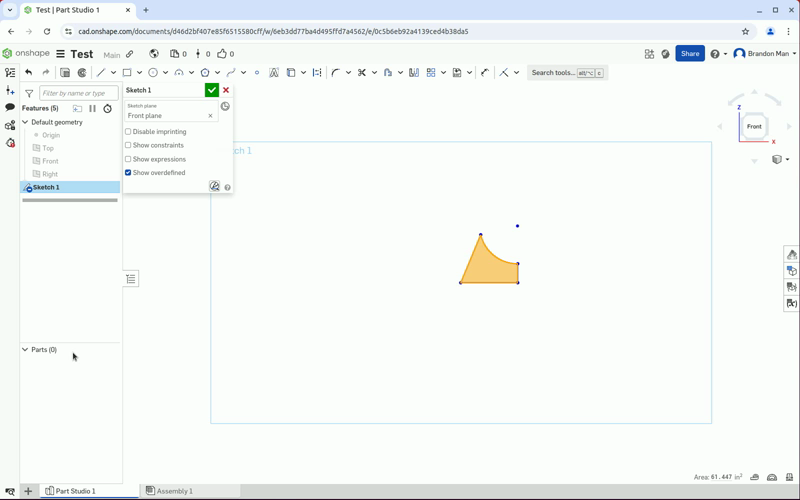
key(shift+e)
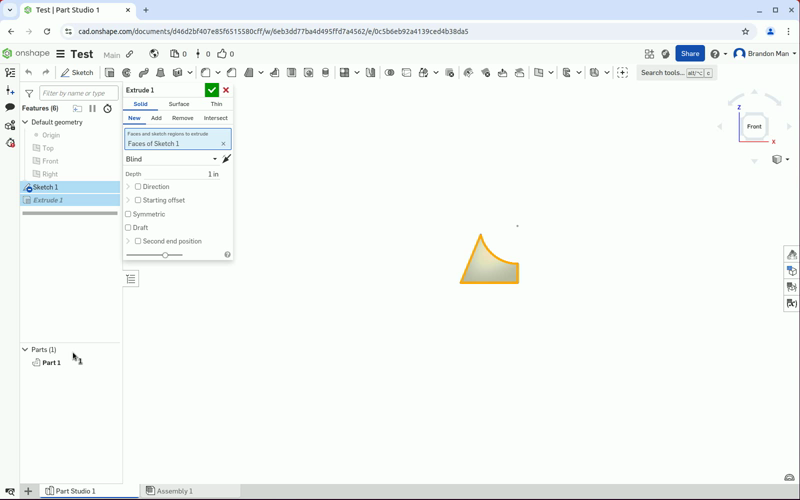
mouse_move(143, 106)
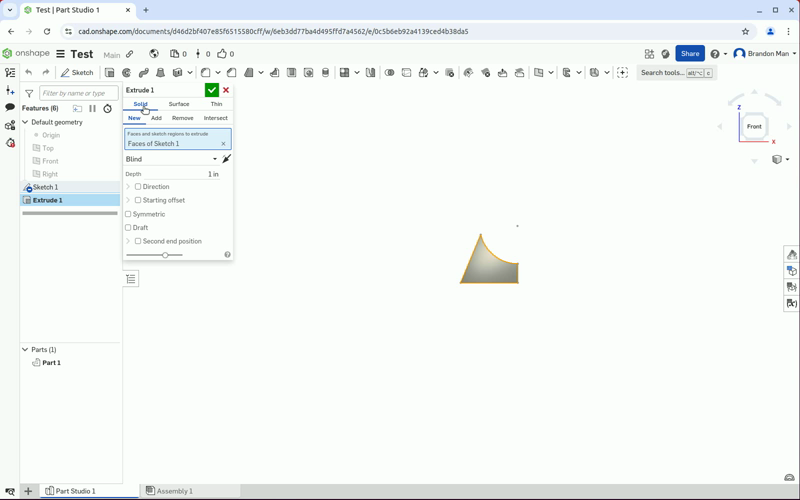
click(143, 106)
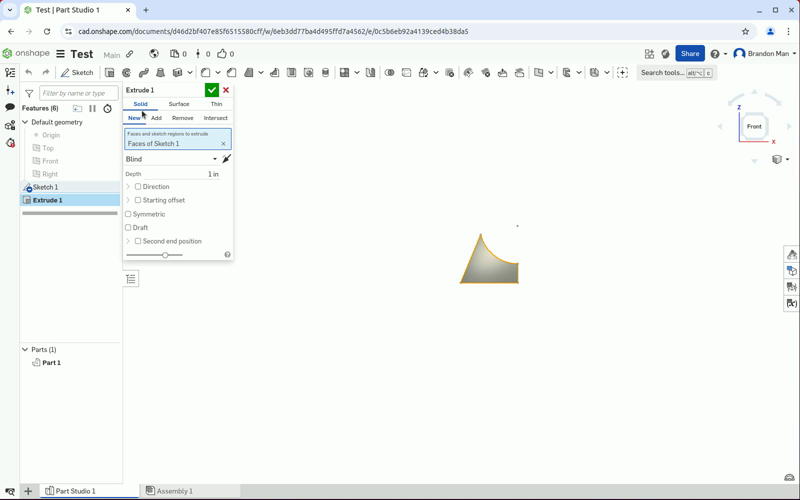
mouse_move(137, 120)
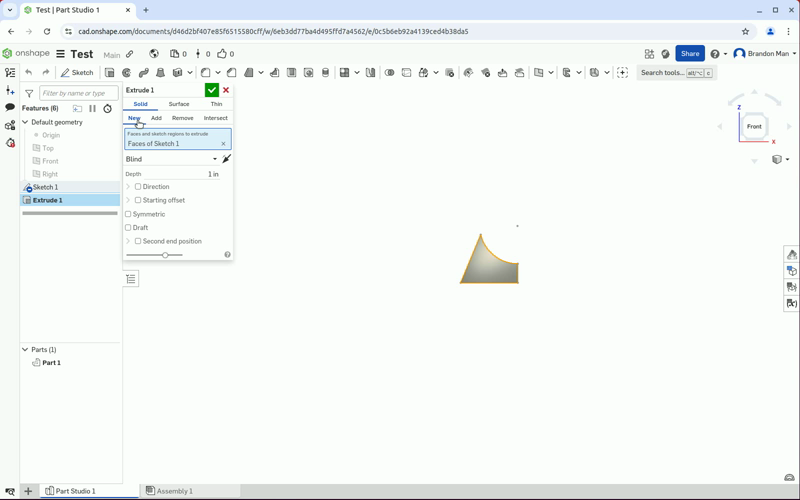
click(137, 120)
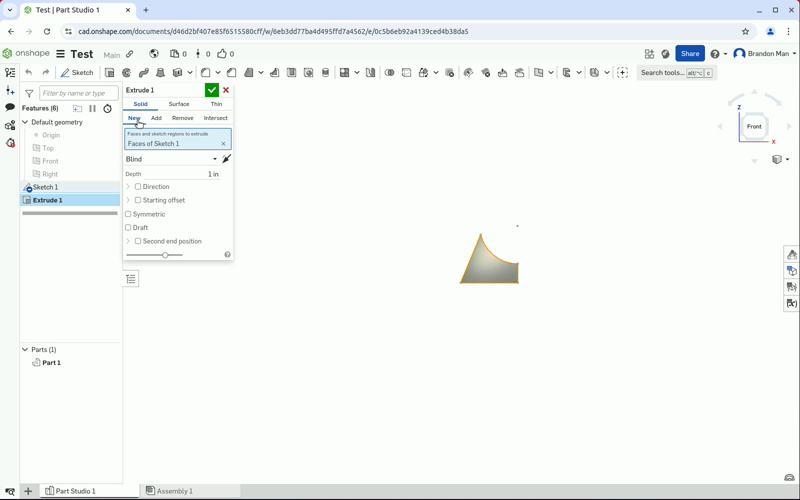
key(tab, 4)
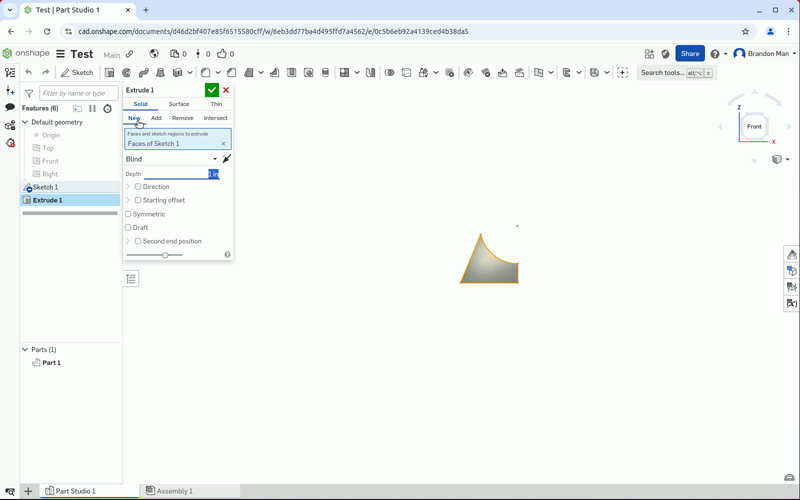
text(15.405)
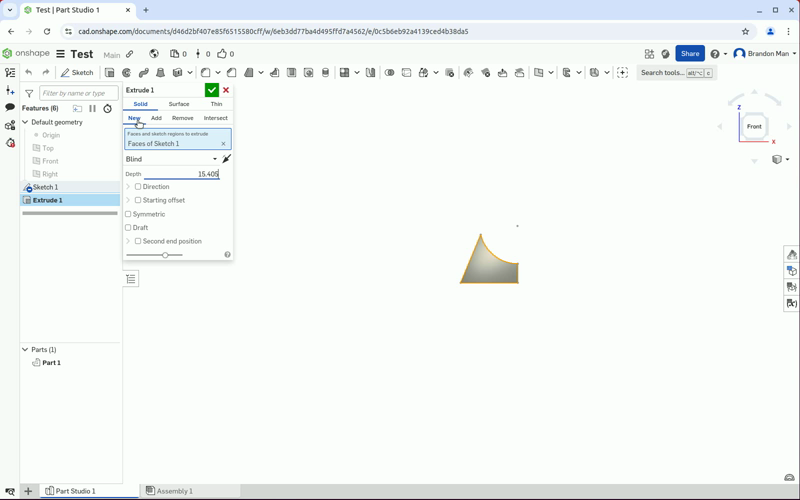
key(enter)
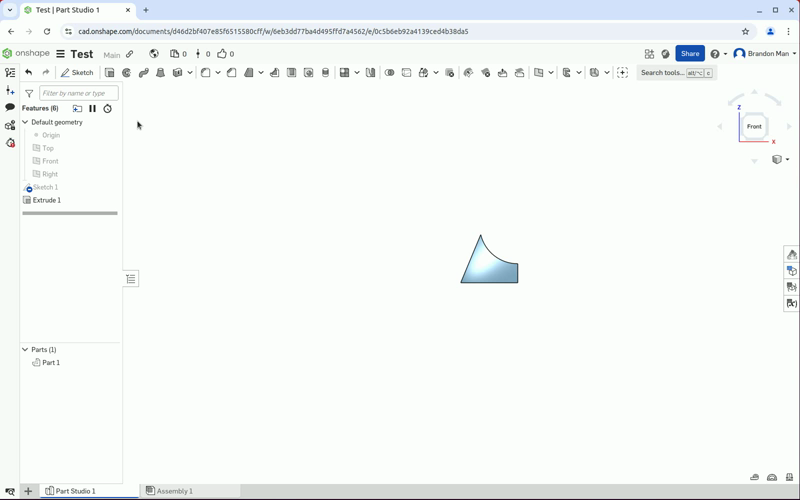
key(shift+h)
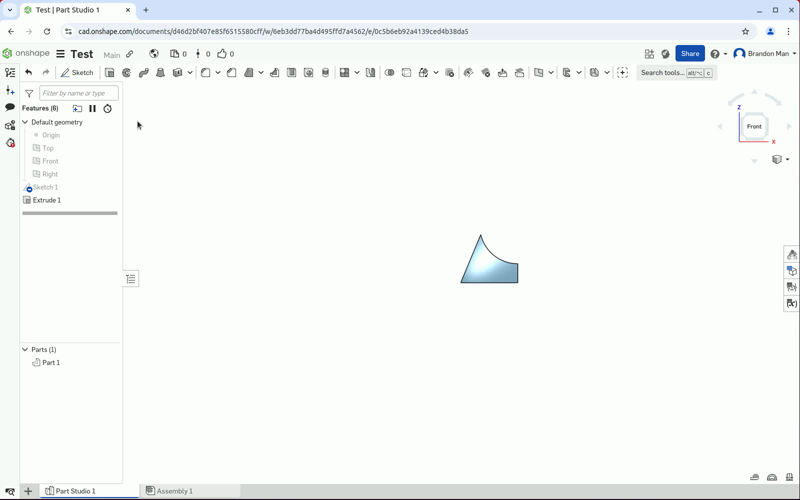
key(shift+h)
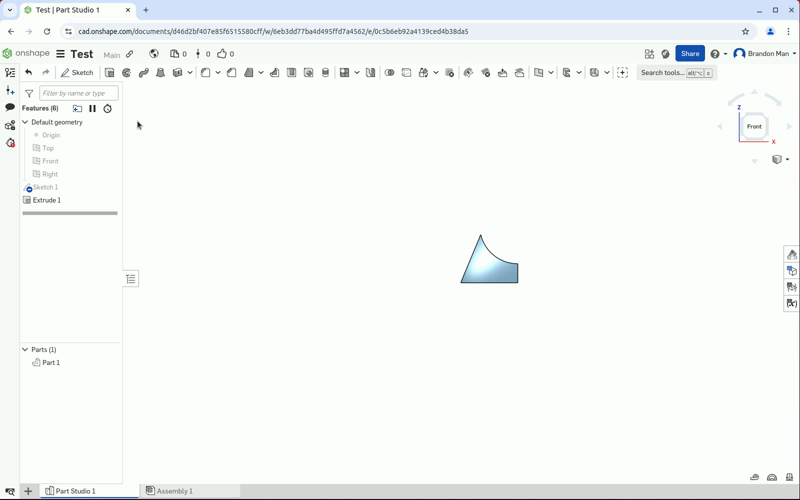
mouse_move(73, 189)
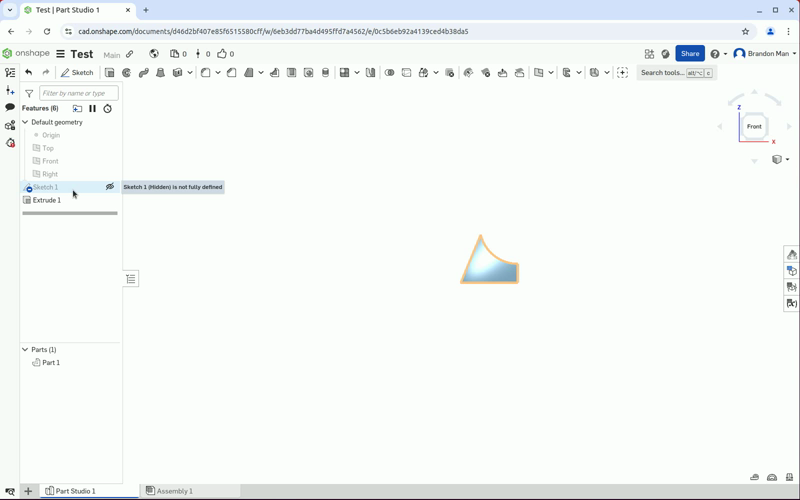
click(73, 189)
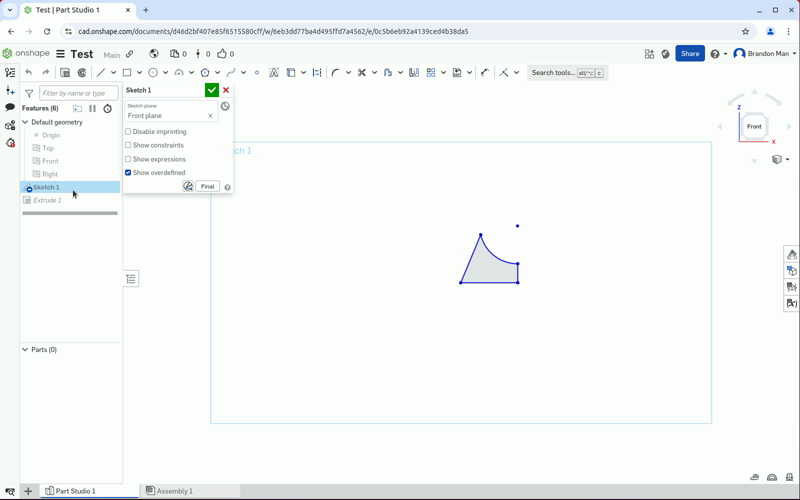
mouse_move(229, 92)
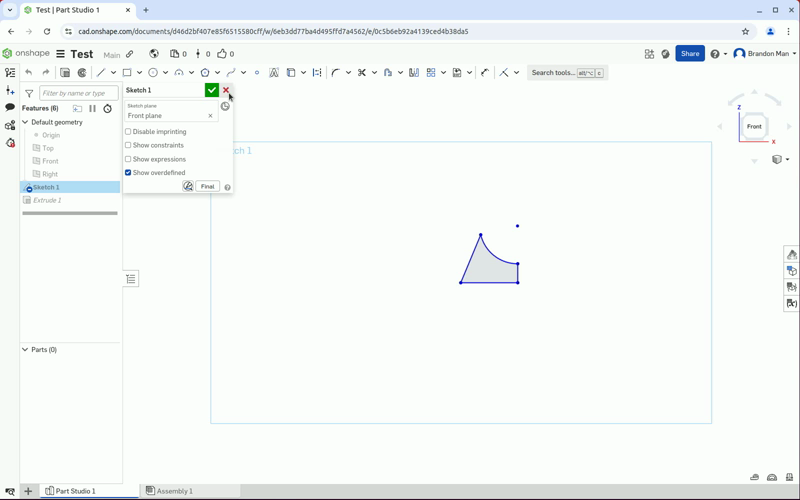
click(229, 92)
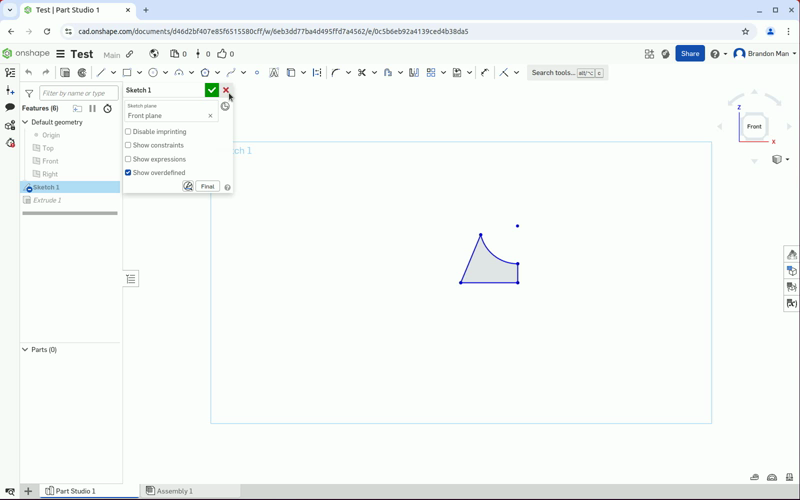
key(shift+s)
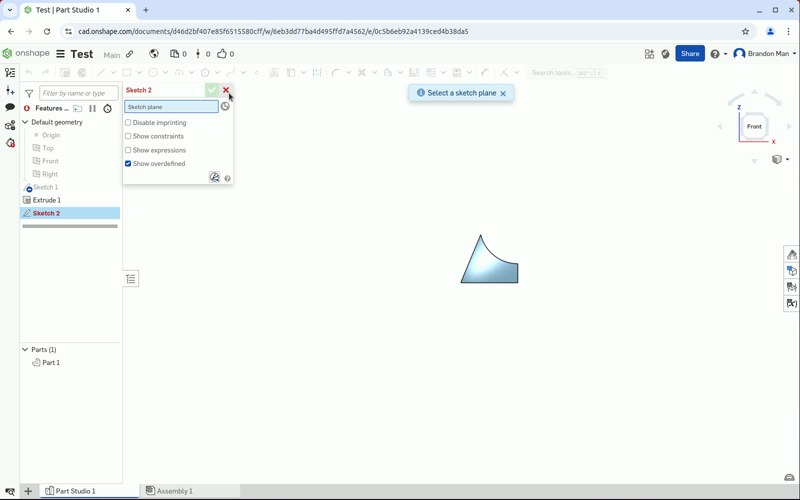
mouse_move(73, 163)
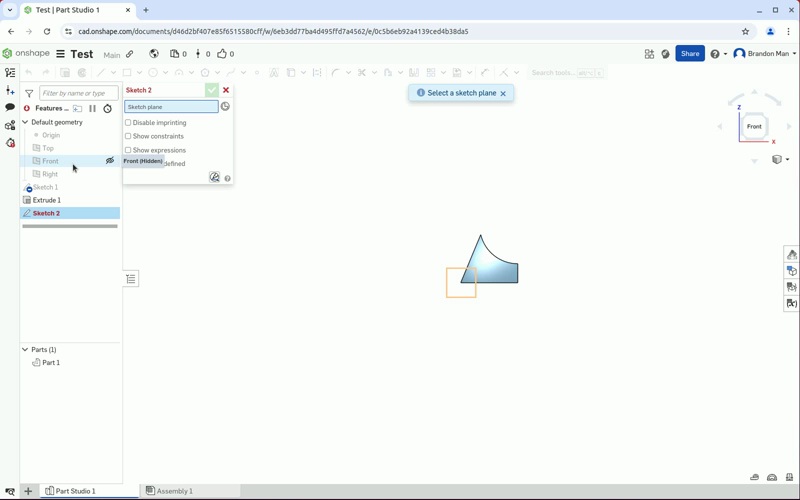
click(73, 163)
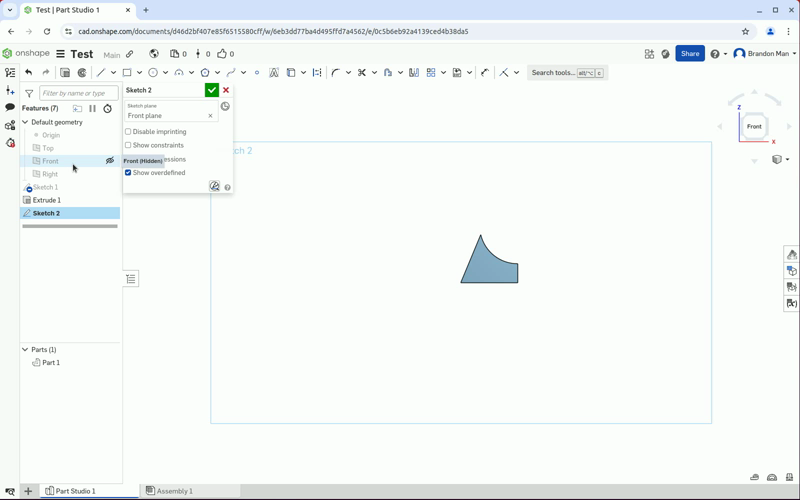
mouse_move(73, 352)
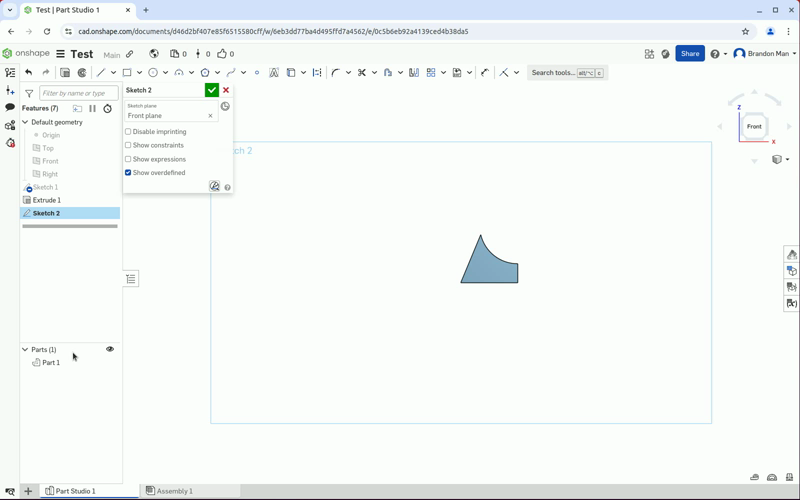
key(y)
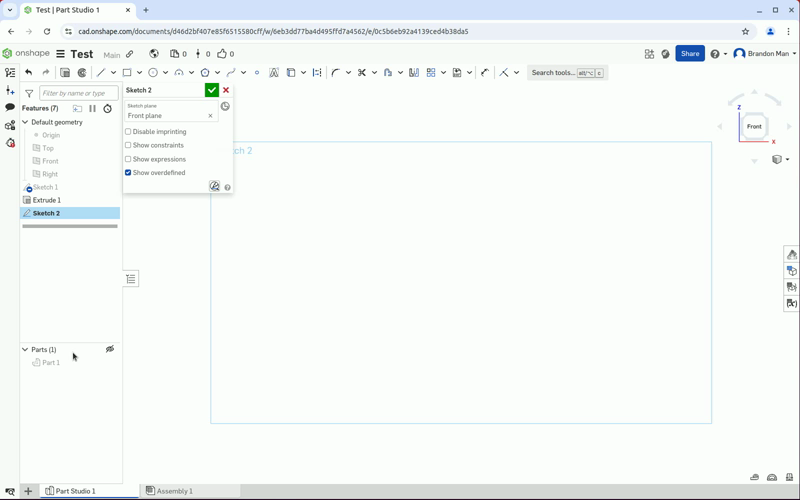
key(l)
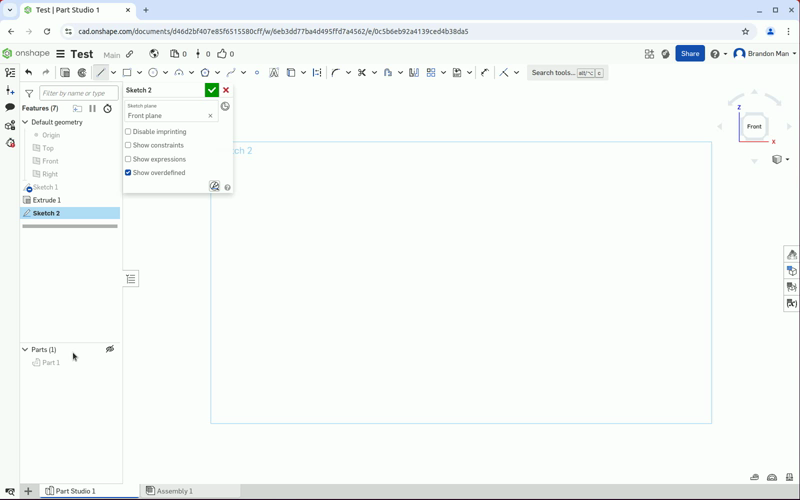
key_down(shift)
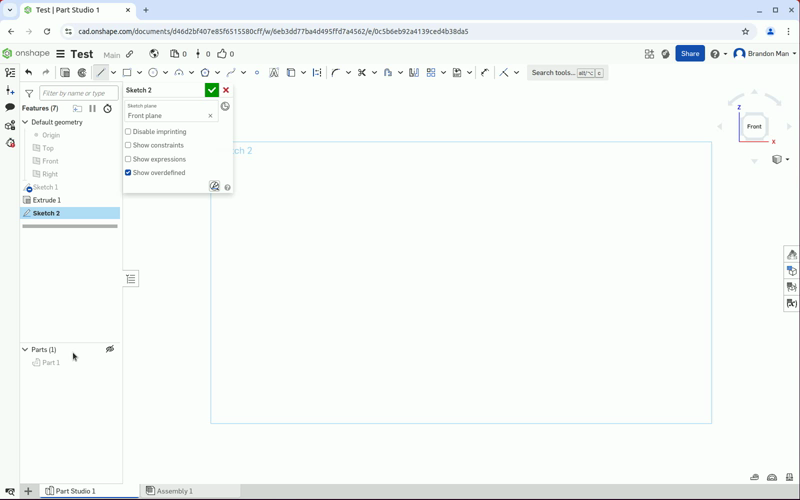
mouse_move(516, 282)
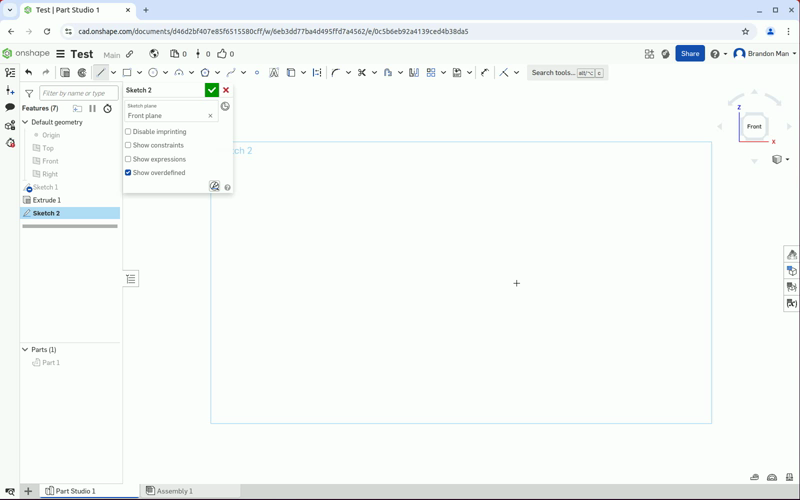
click(516, 282)
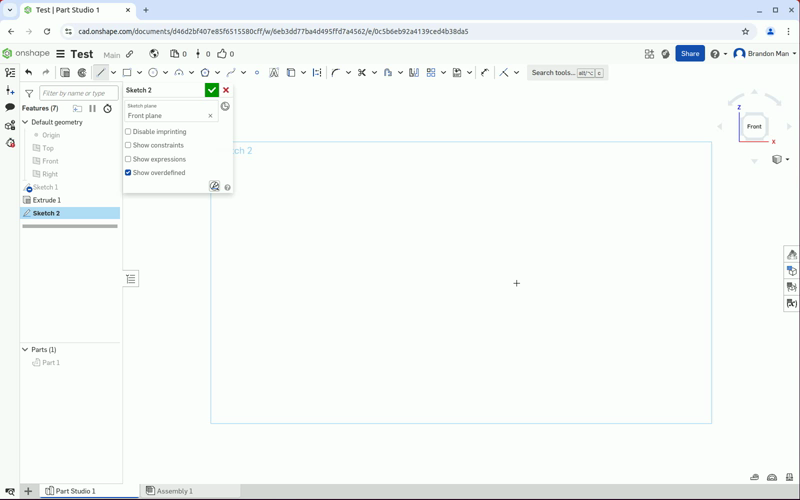
key_up(shift)
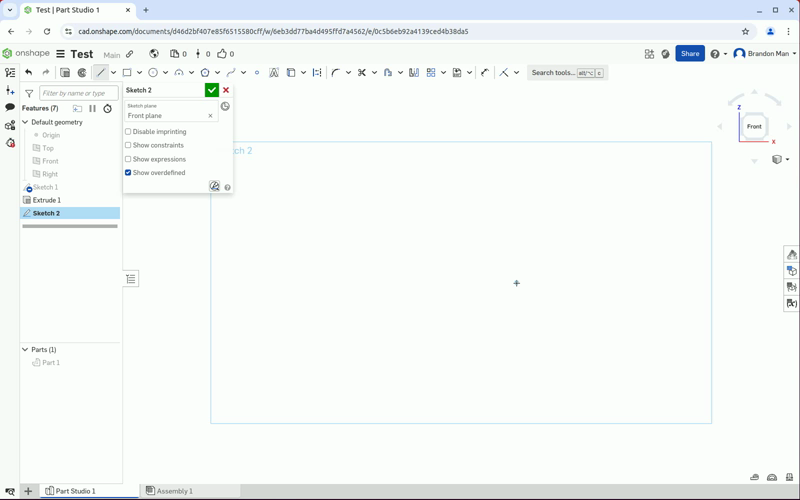
key_down(shift)
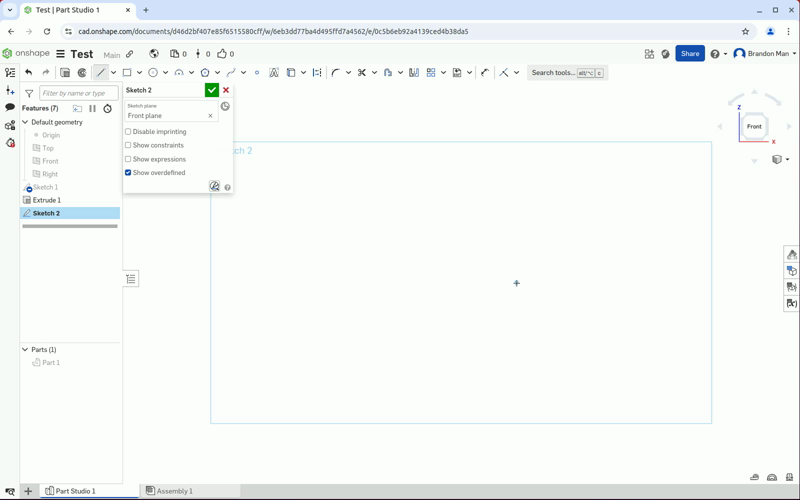
mouse_move(546, 282)
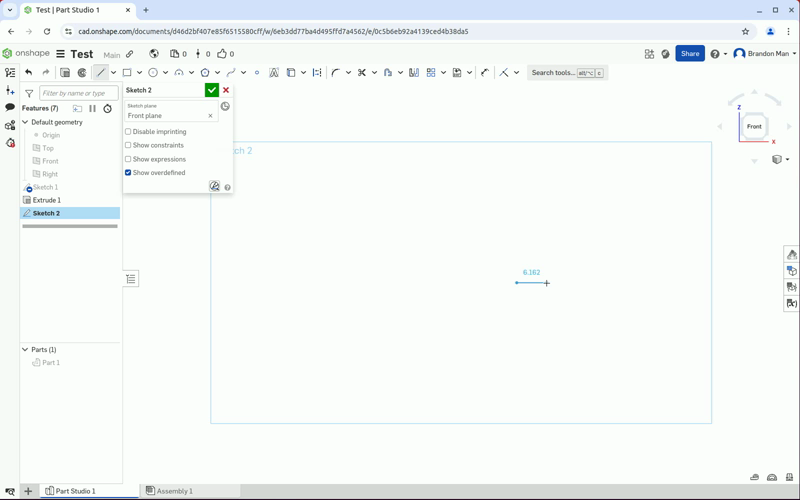
mouse_move(573, 282)
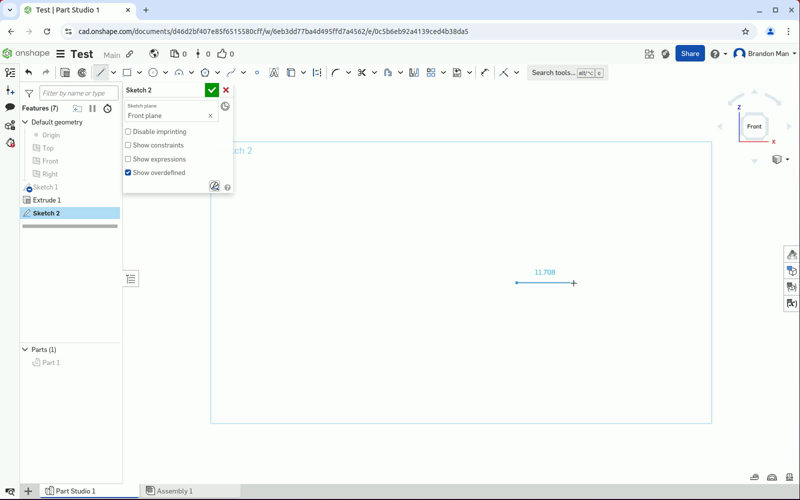
click(573, 282)
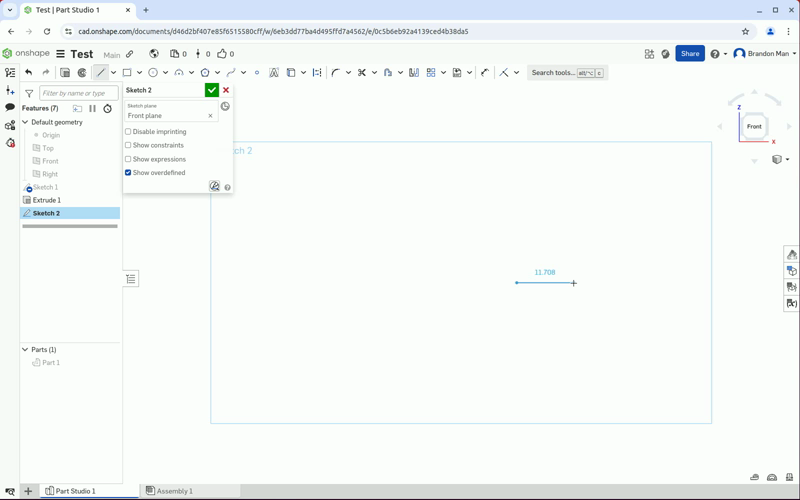
key_up(shift)
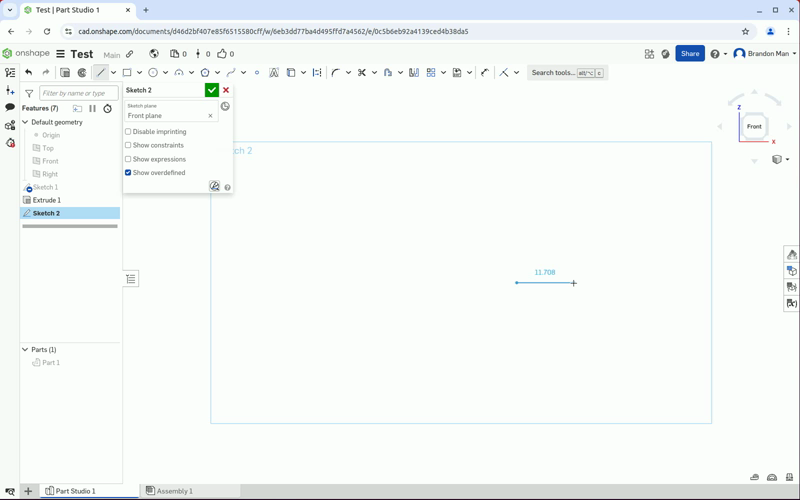
key_down(shift)
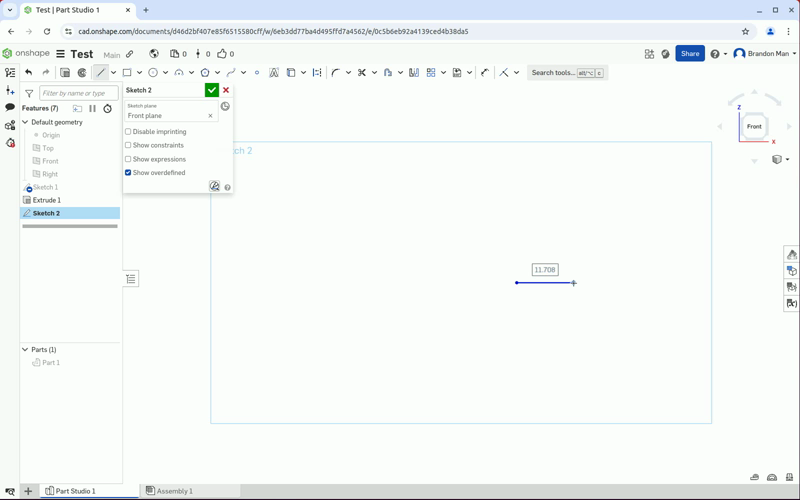
mouse_move(589, 282)
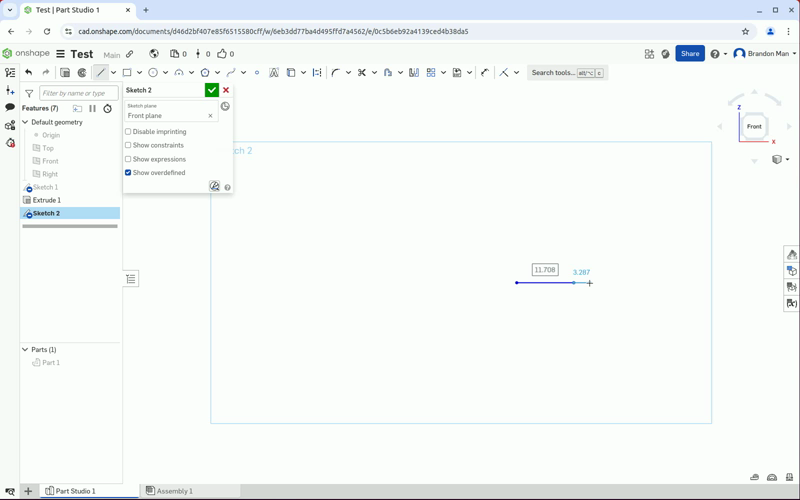
mouse_move(554, 234)
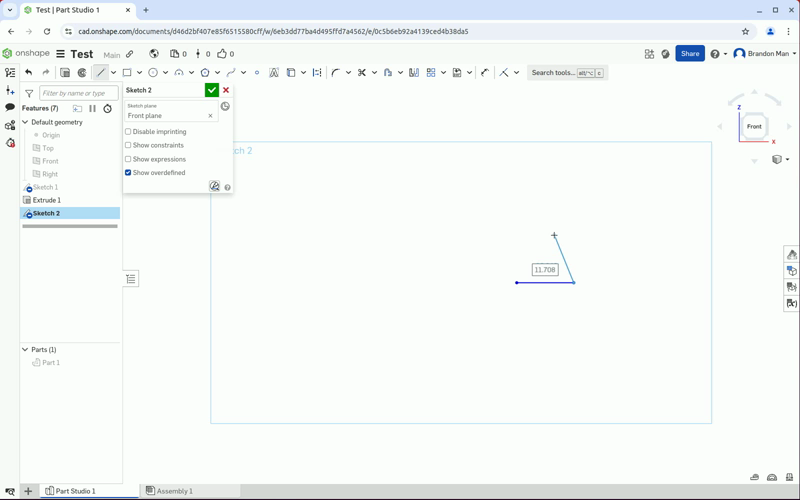
click(554, 234)
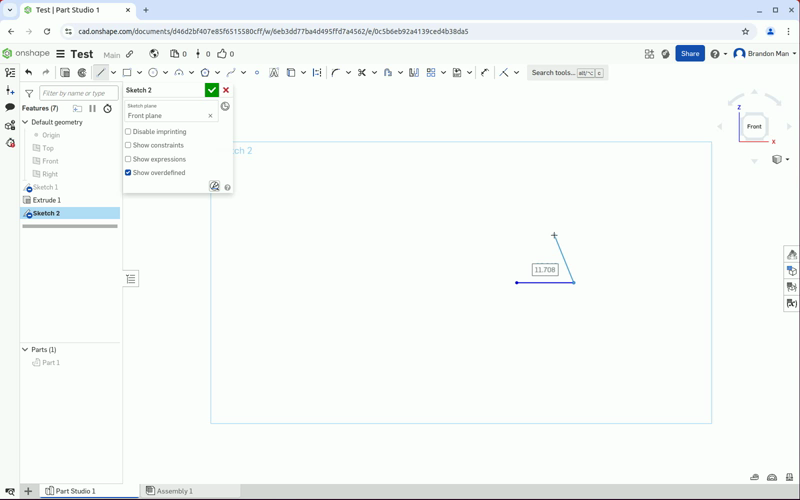
key_up(shift)
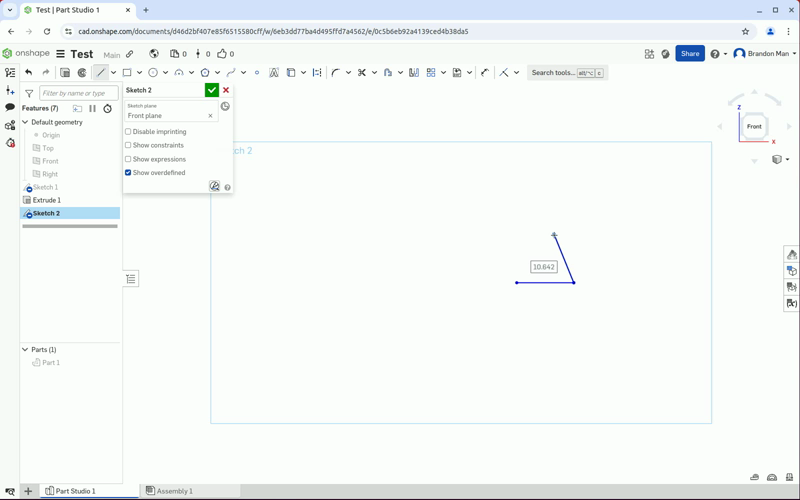
key(esc)
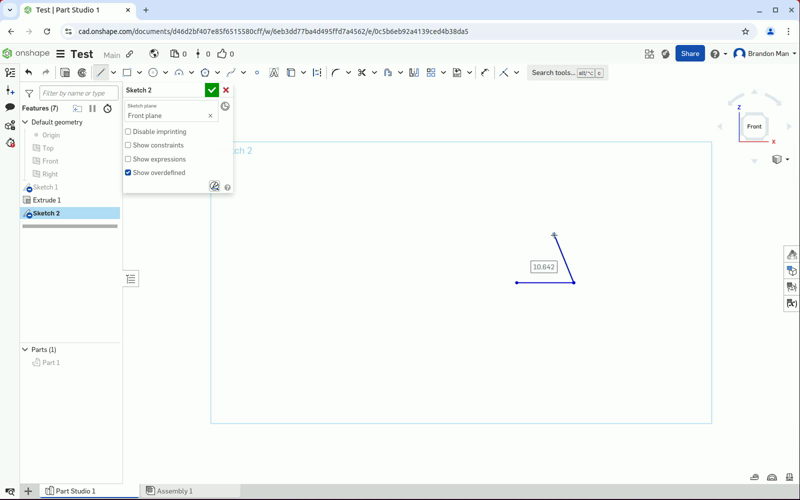
key(a)
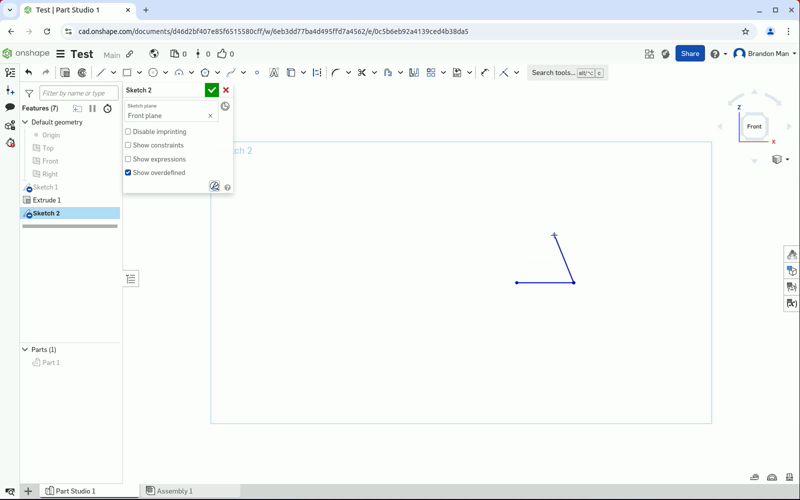
mouse_move(554, 234)
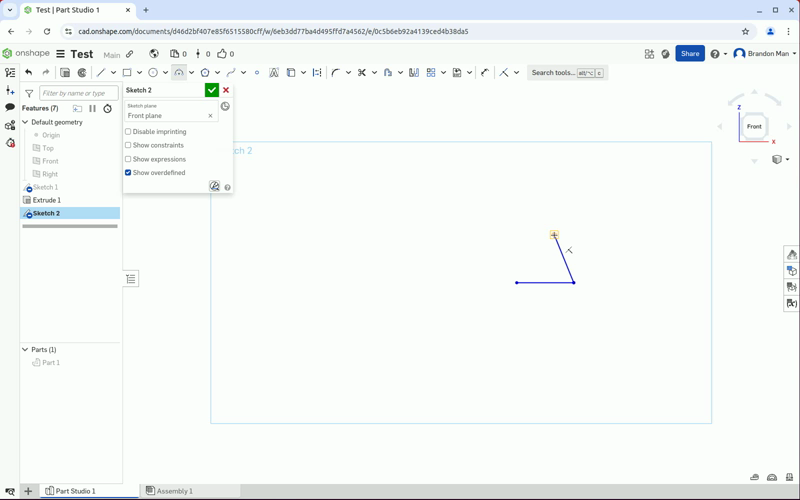
click(554, 234)
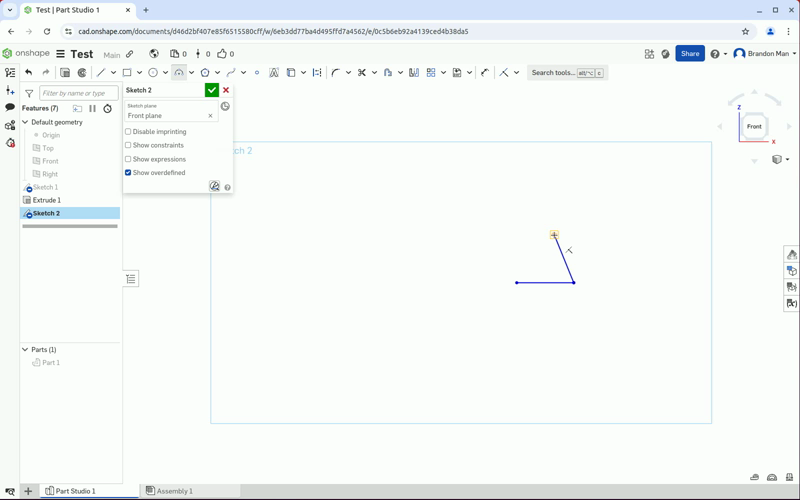
key_down(shift)
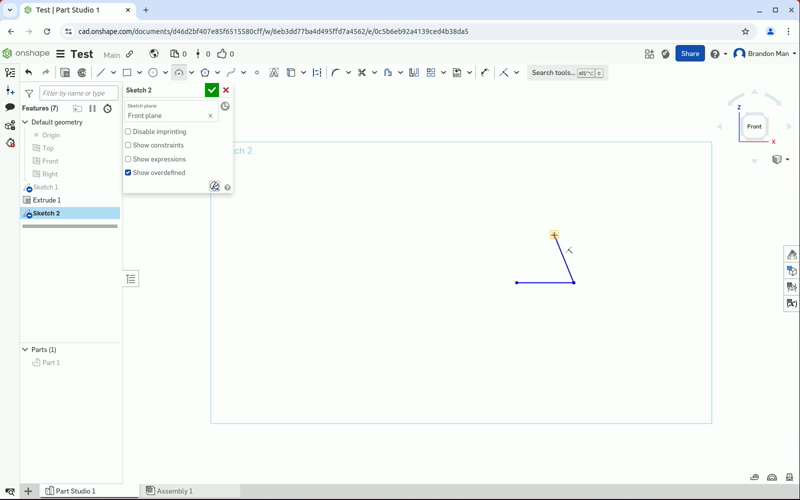
mouse_move(516, 263)
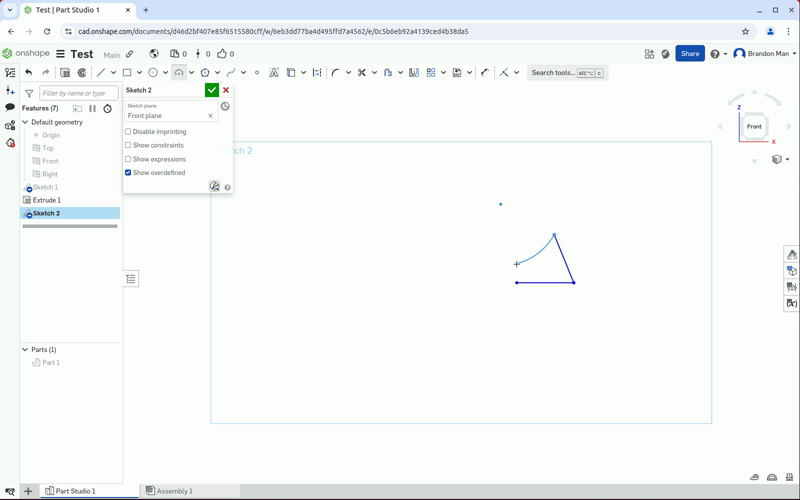
click(516, 263)
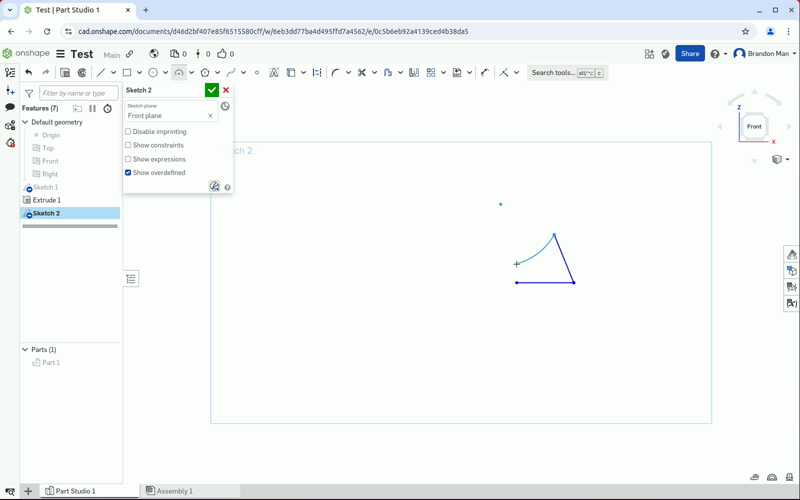
mouse_move(540, 255)
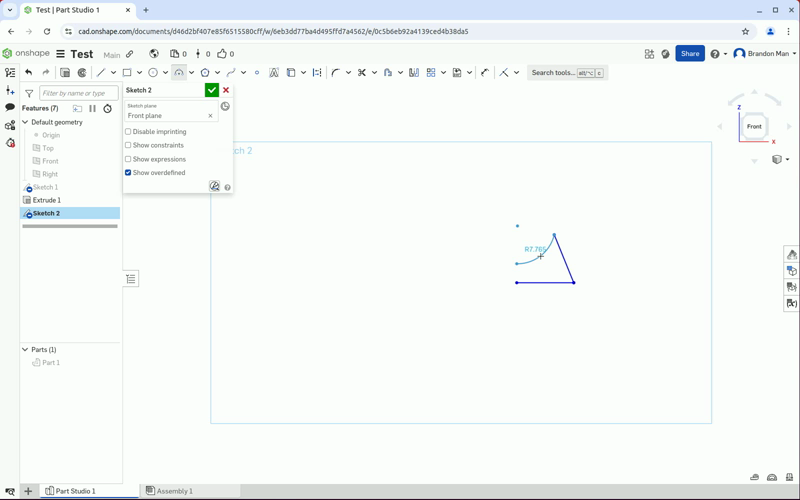
click(540, 255)
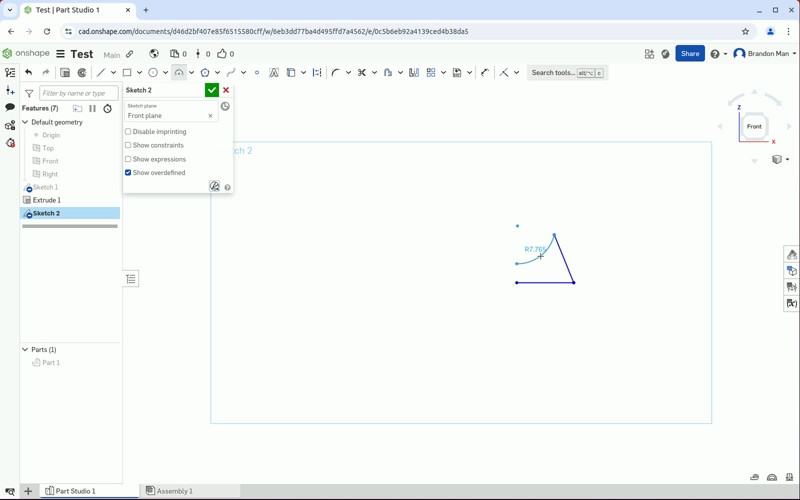
key_up(shift)
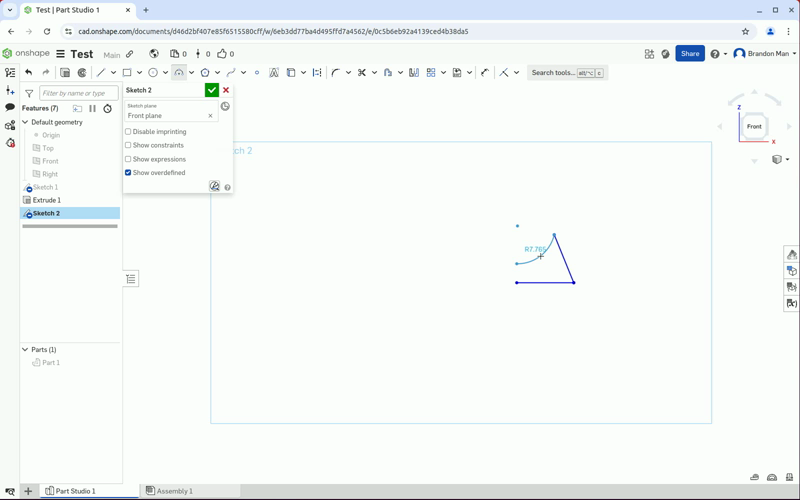
key(esc)
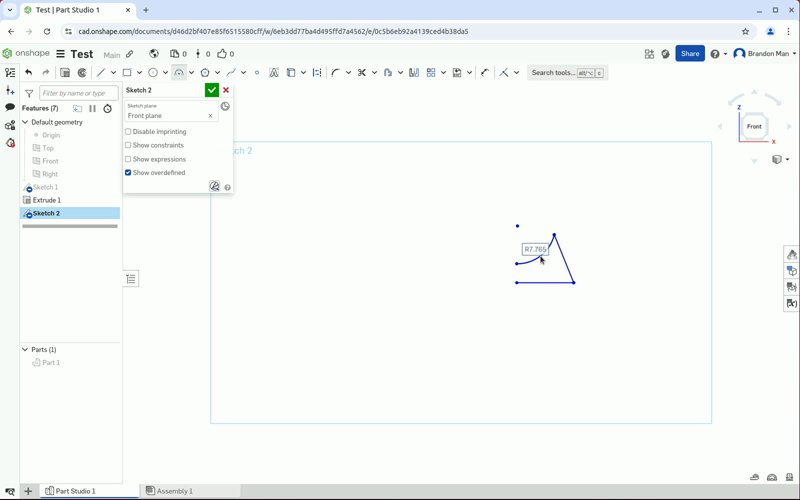
key(l)
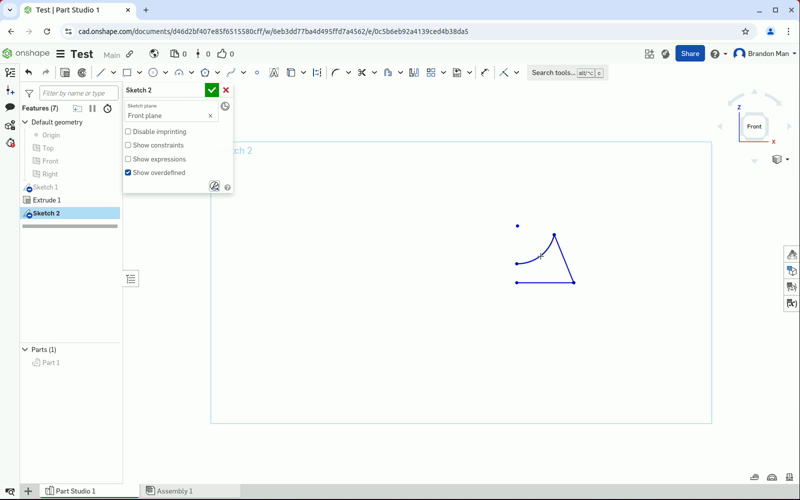
mouse_move(516, 263)
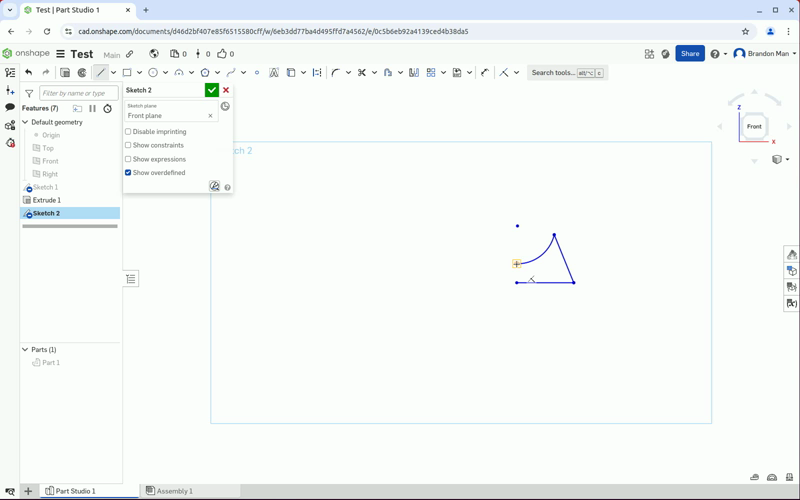
click(516, 263)
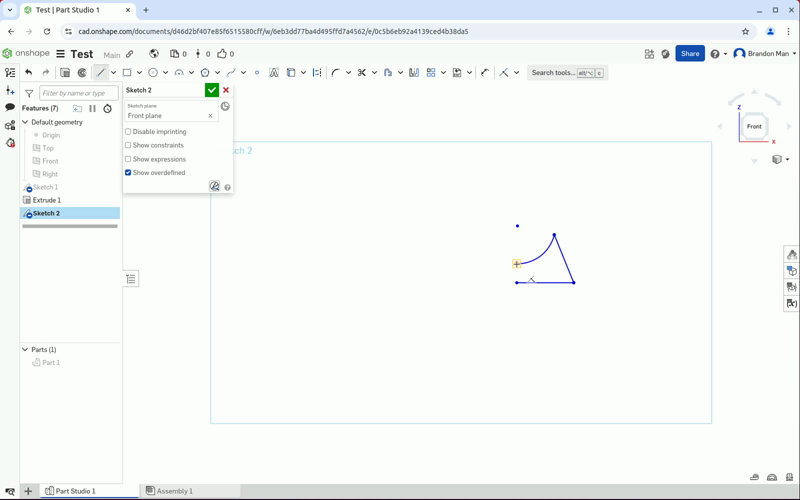
mouse_move(546, 263)
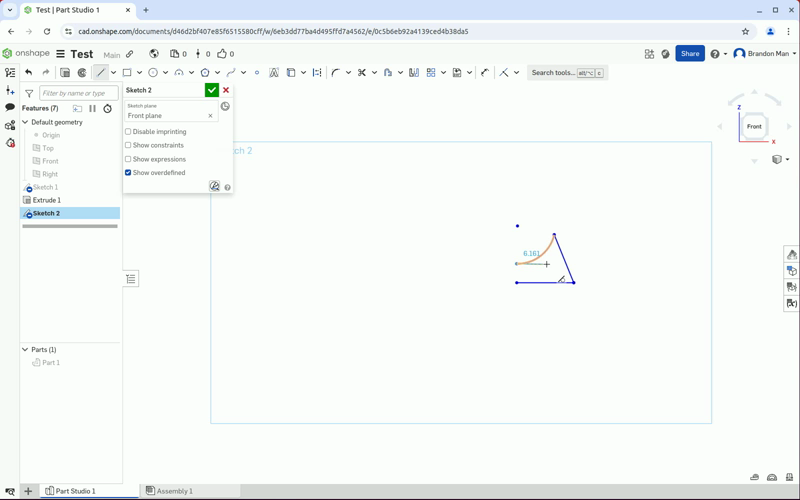
key_down(shift)
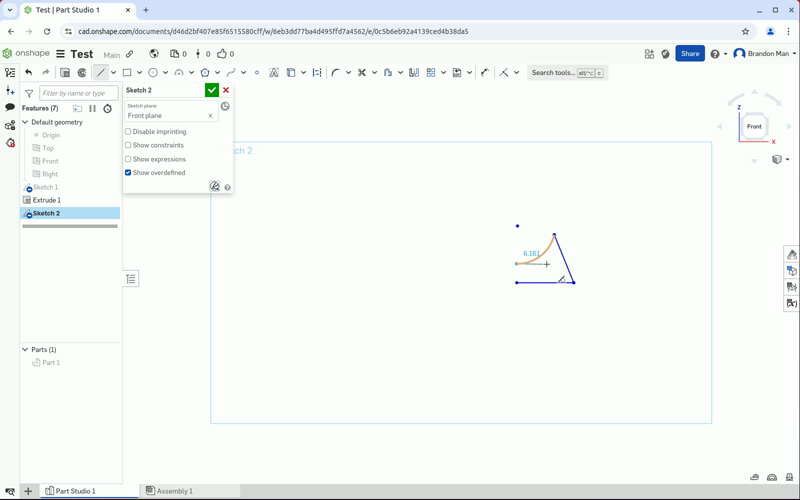
mouse_move(516, 282)
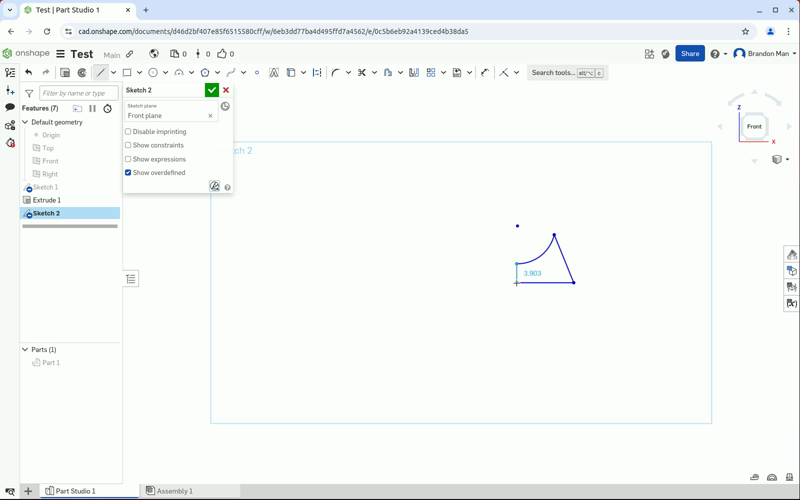
key_up(shift)
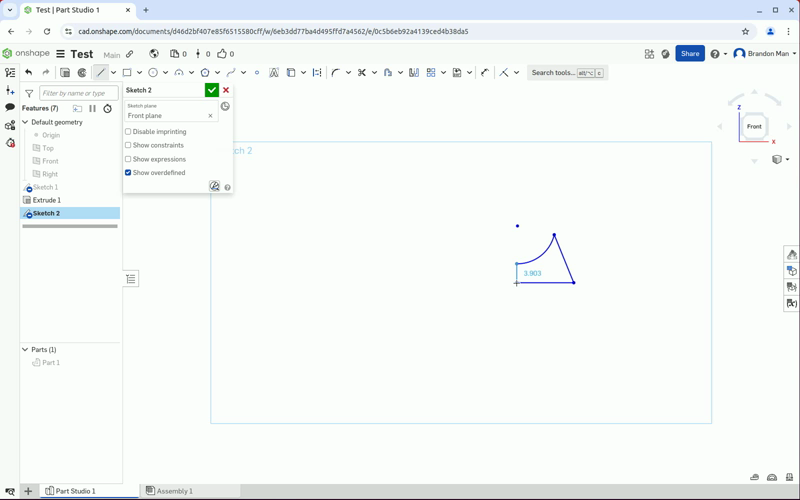
click(516, 282)
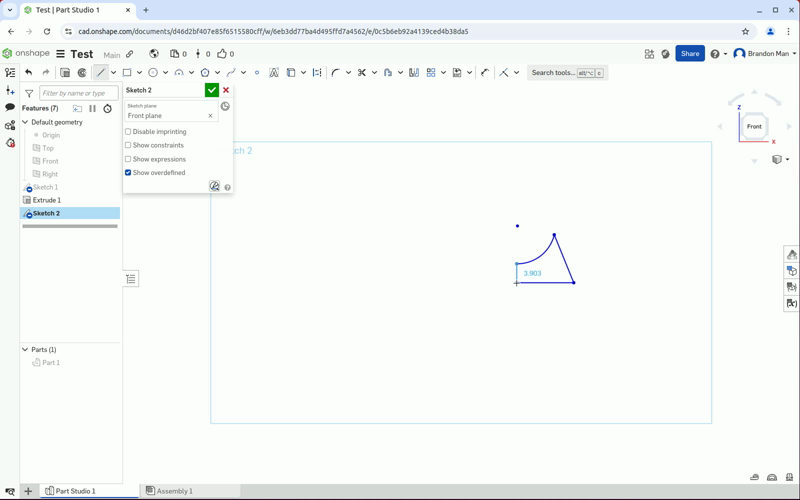
key(esc)
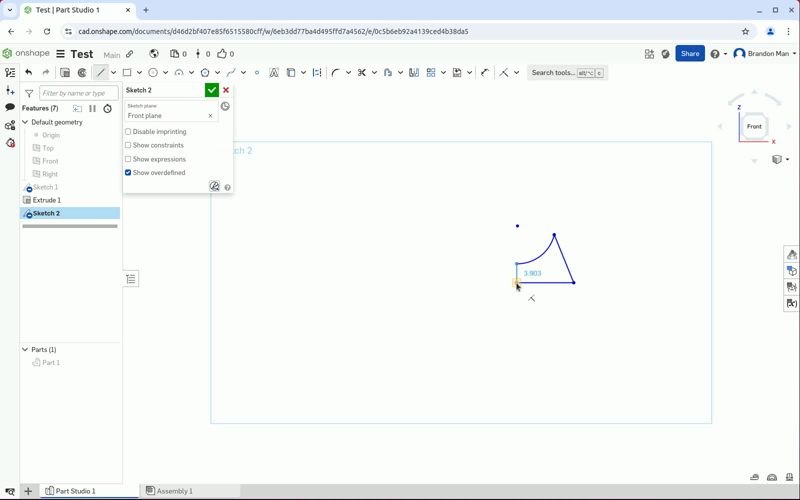
mouse_move(537, 280)
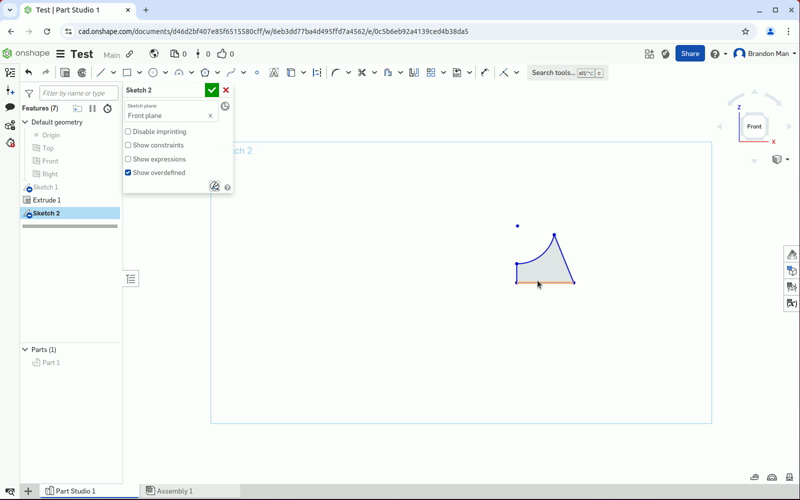
scroll(6)
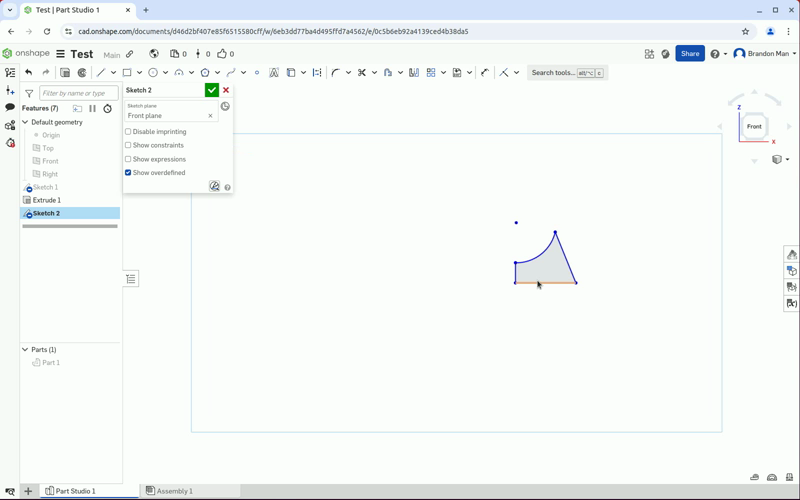
scroll(6)
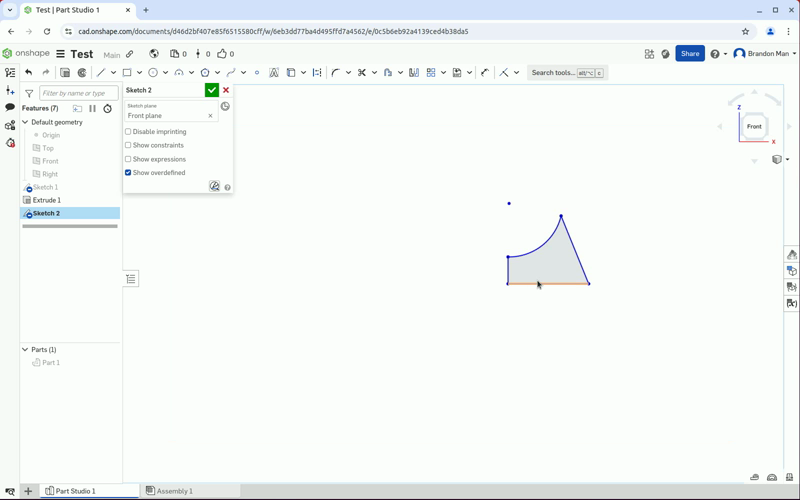
scroll(6)
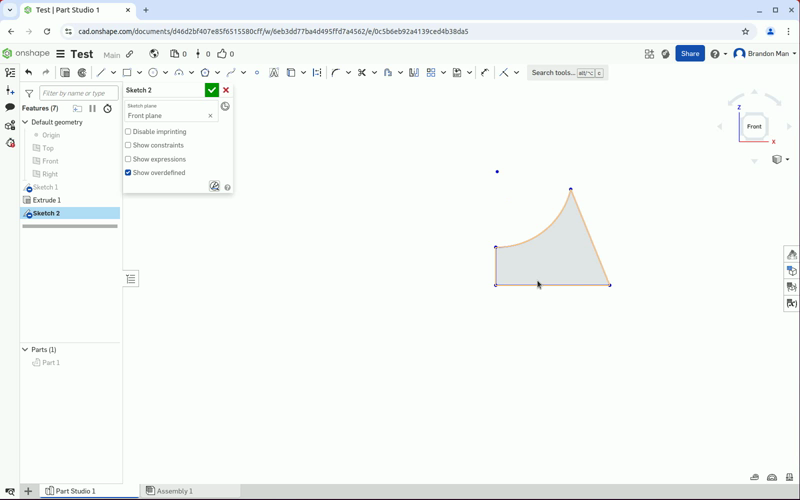
scroll(6)
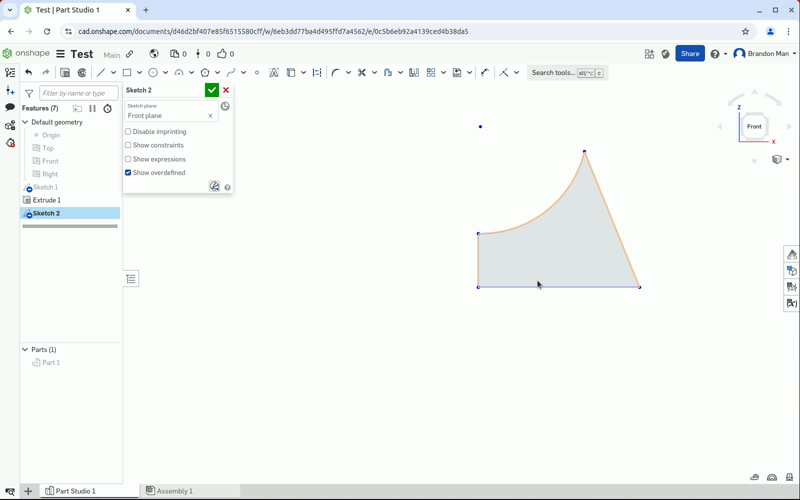
scroll(6)
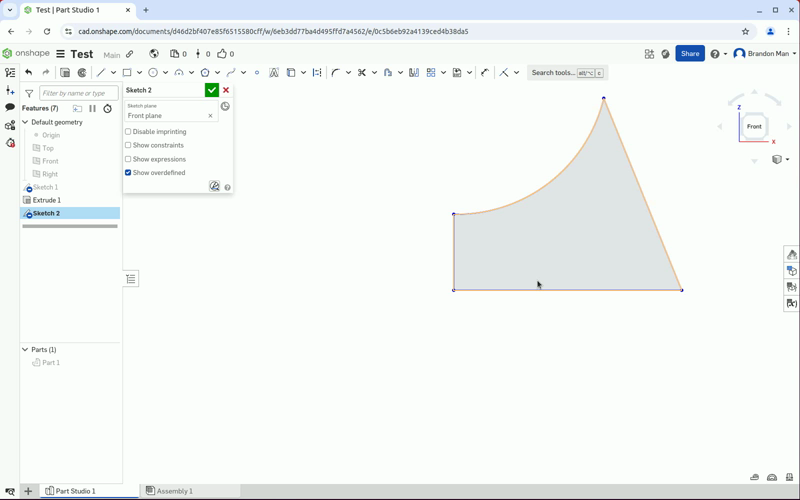
scroll(6)
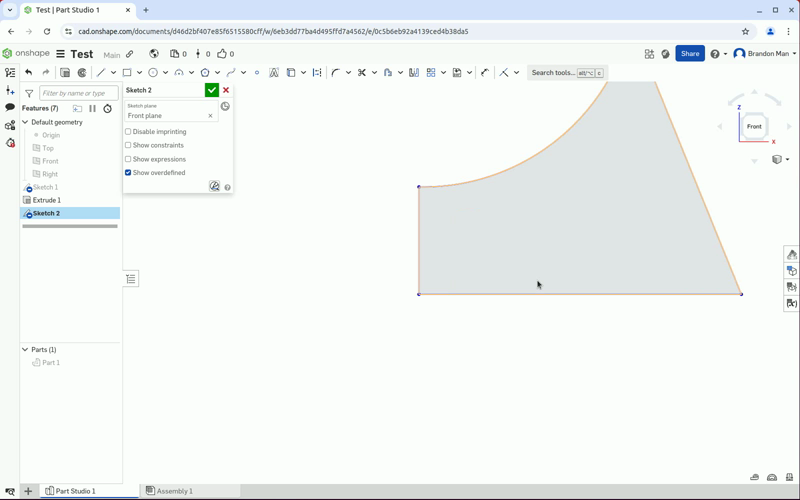
scroll(6)
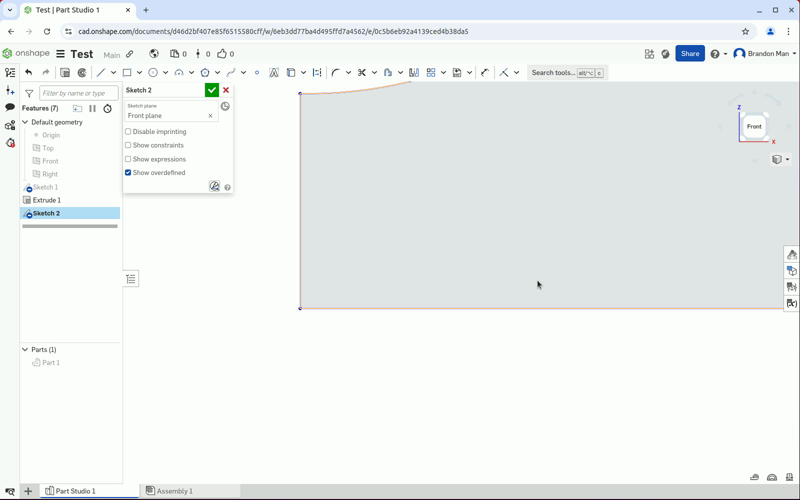
click(537, 280)
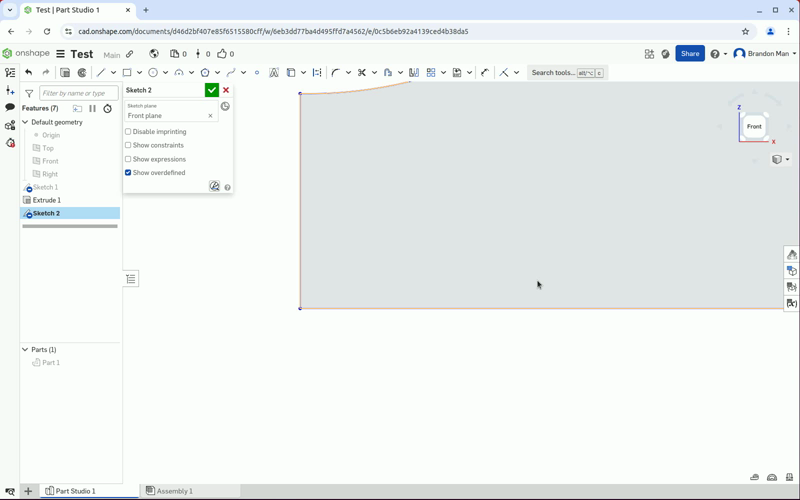
scroll(-6)
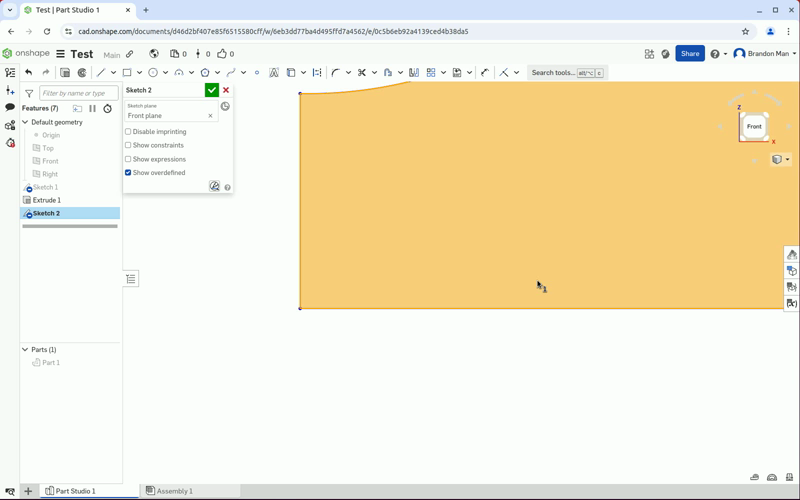
scroll(-6)
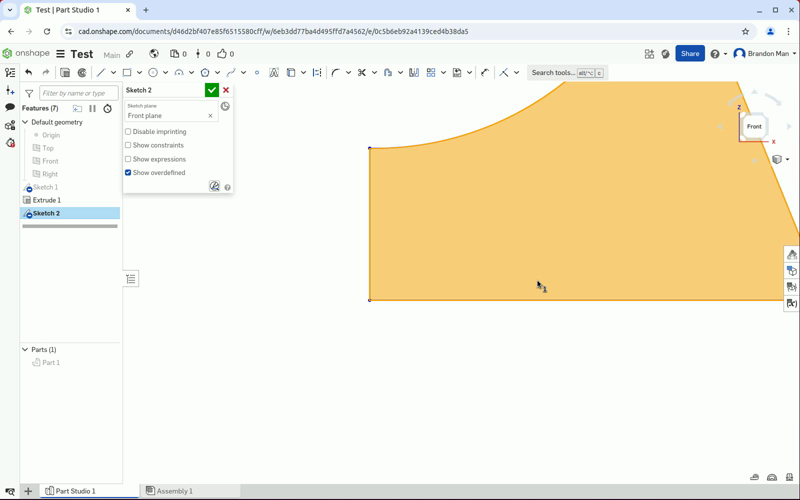
scroll(-6)
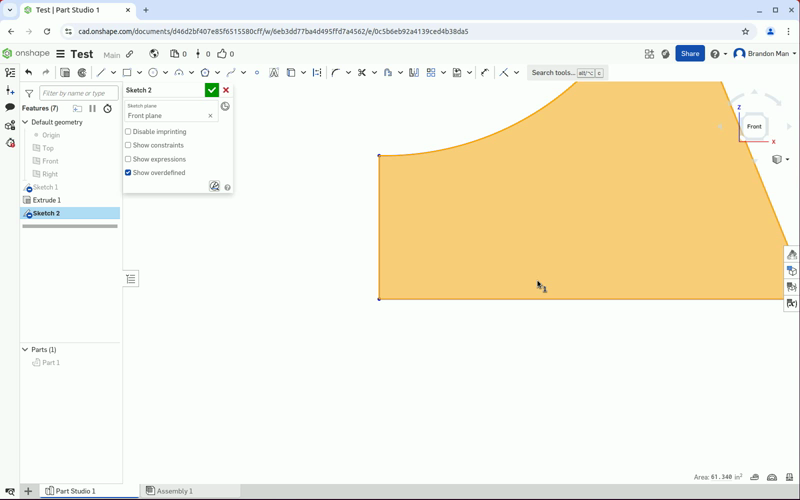
scroll(-6)
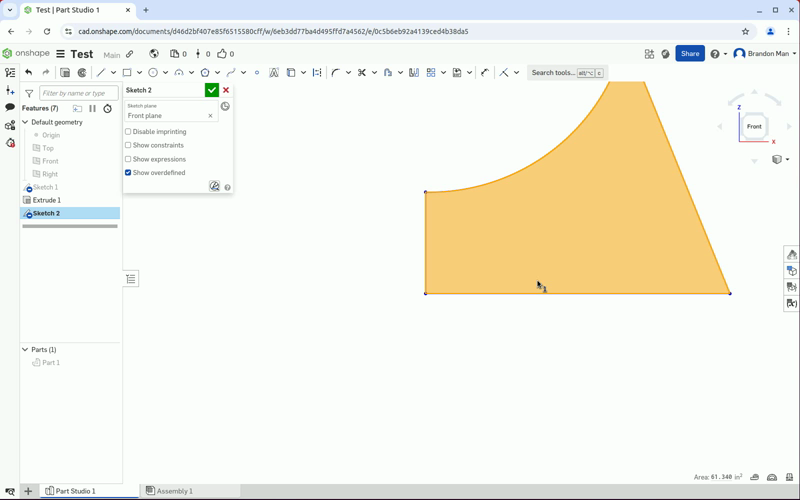
scroll(-6)
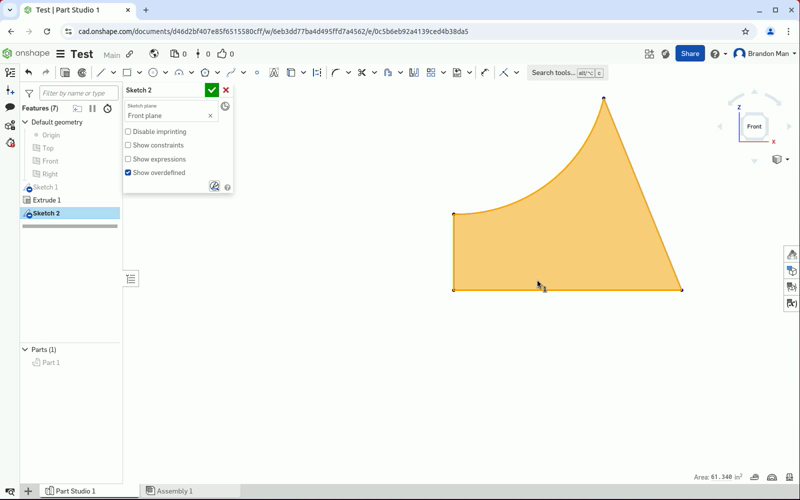
scroll(-6)
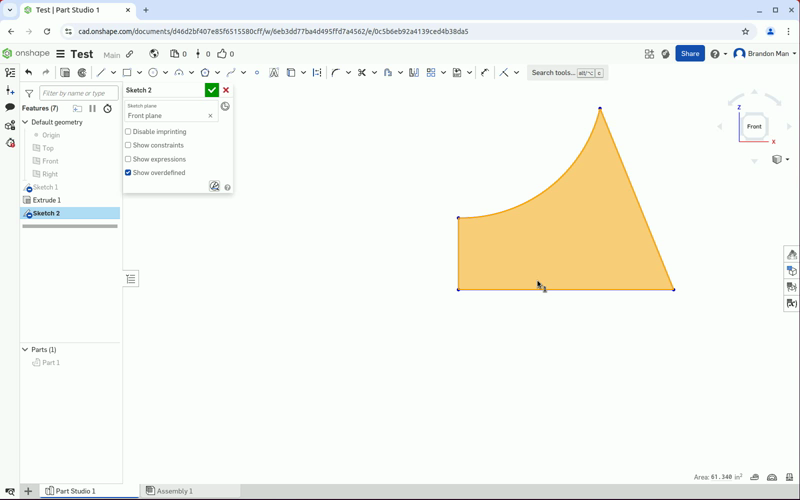
scroll(-6)
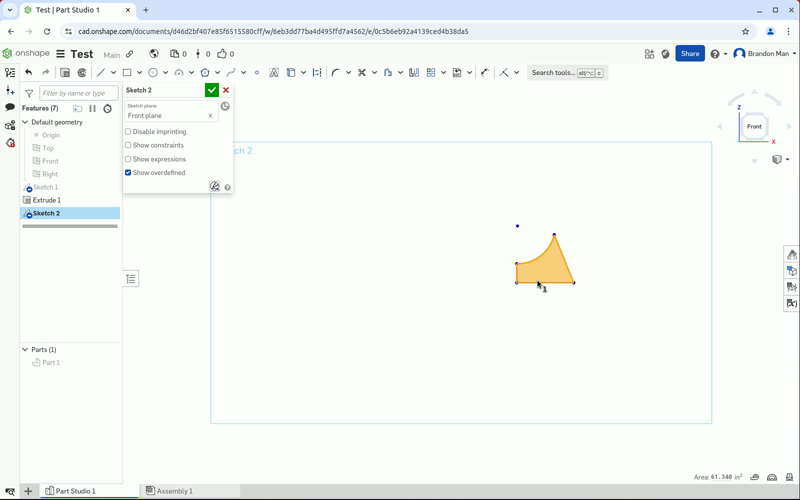
mouse_move(73, 352)
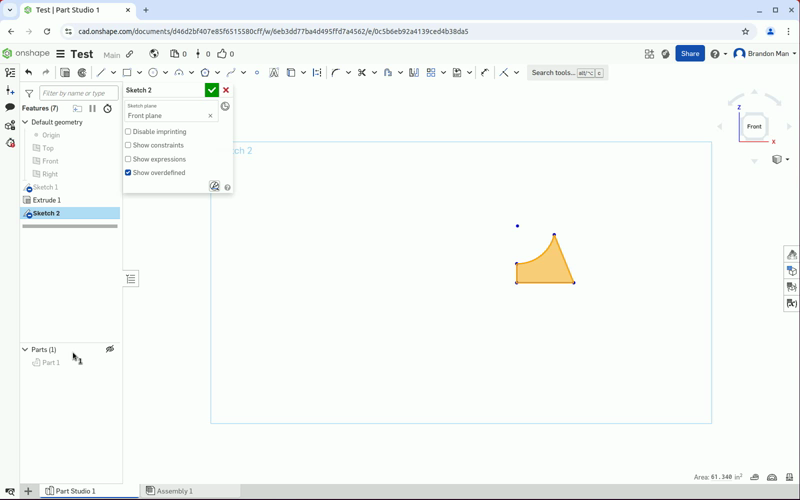
key(shift+y)
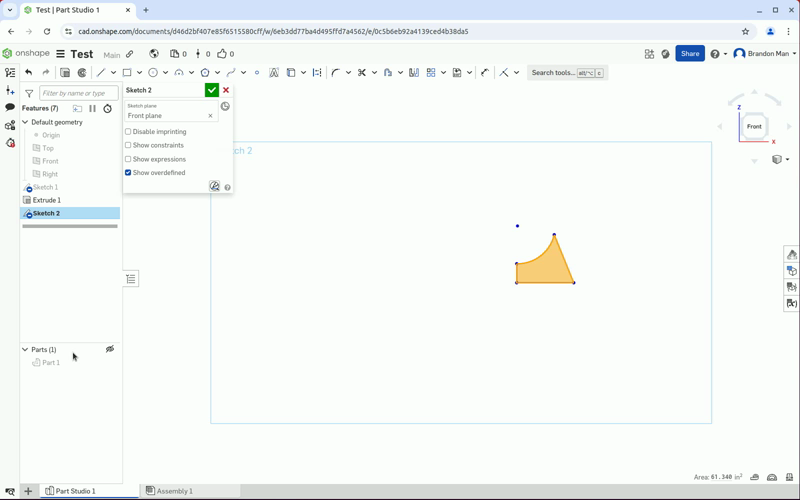
key(shift+e)
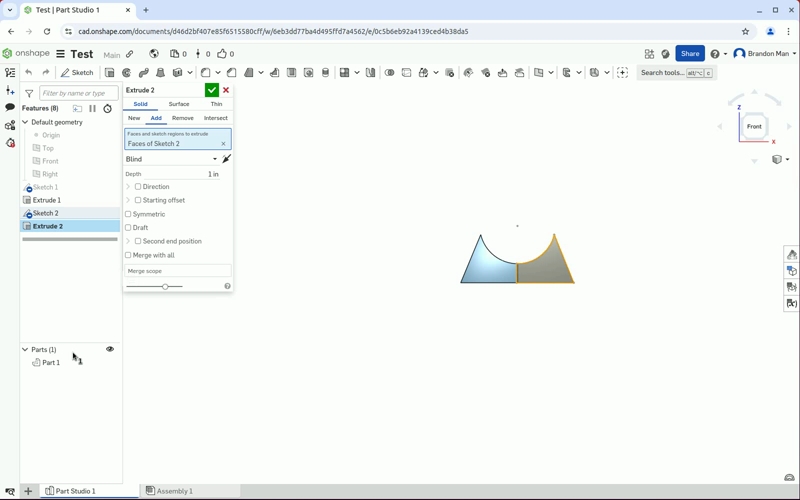
mouse_move(143, 106)
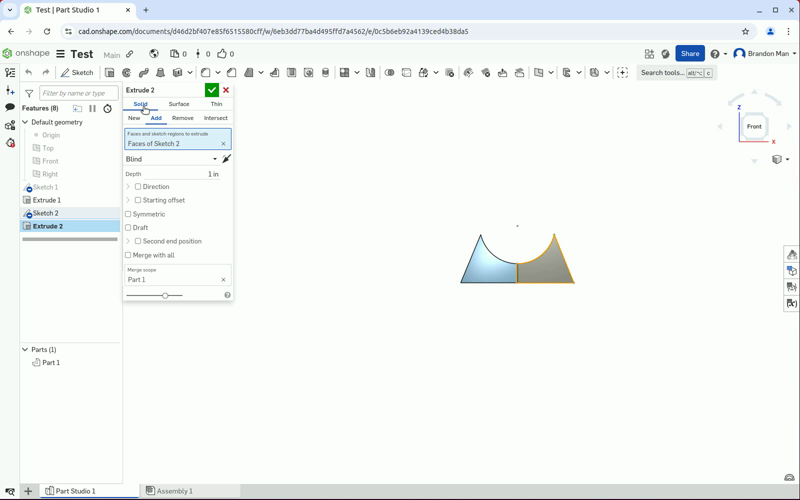
click(143, 106)
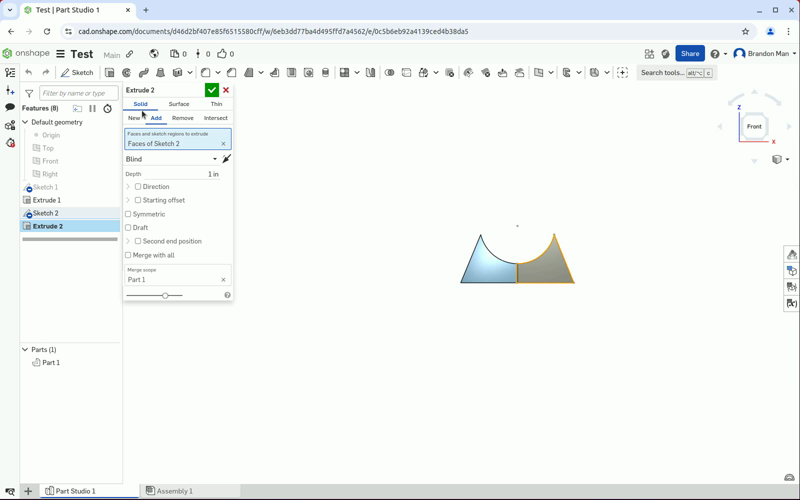
mouse_move(137, 120)
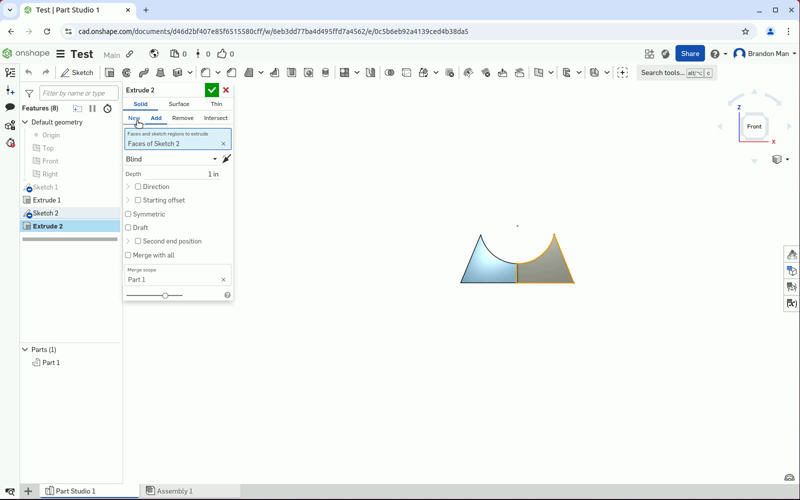
click(137, 120)
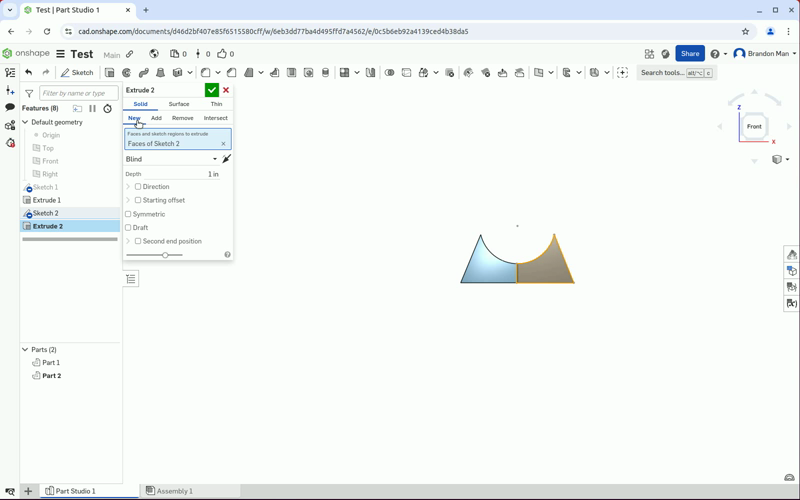
key(tab, 4)
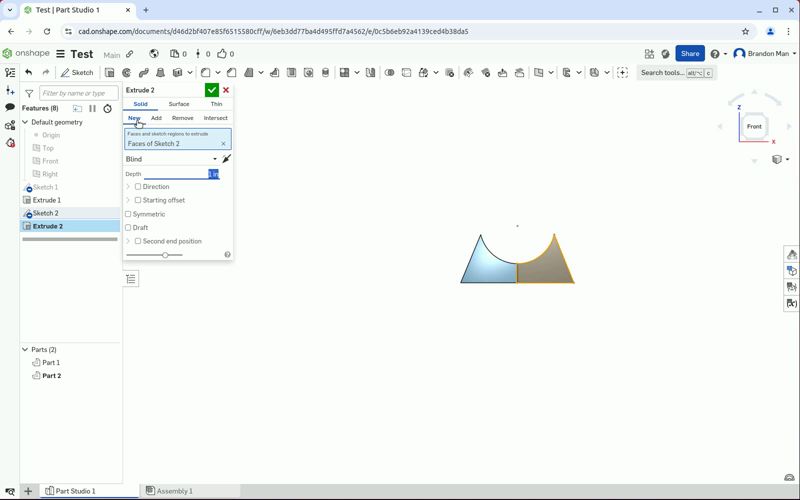
text(15.405)
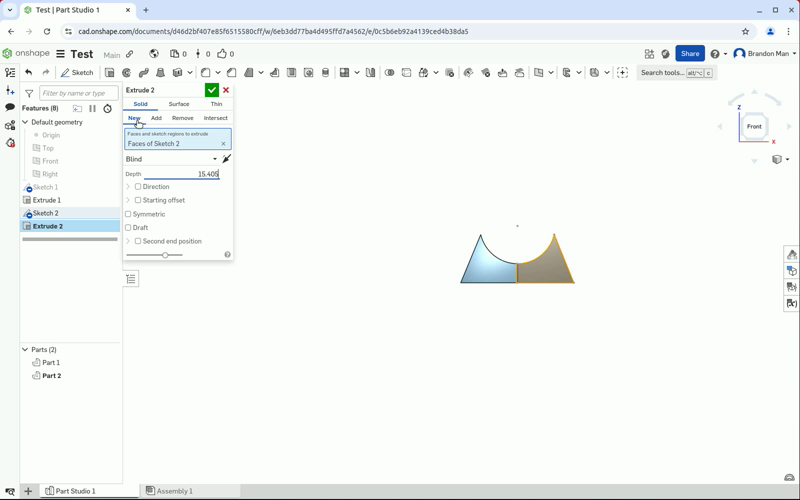
key(enter)
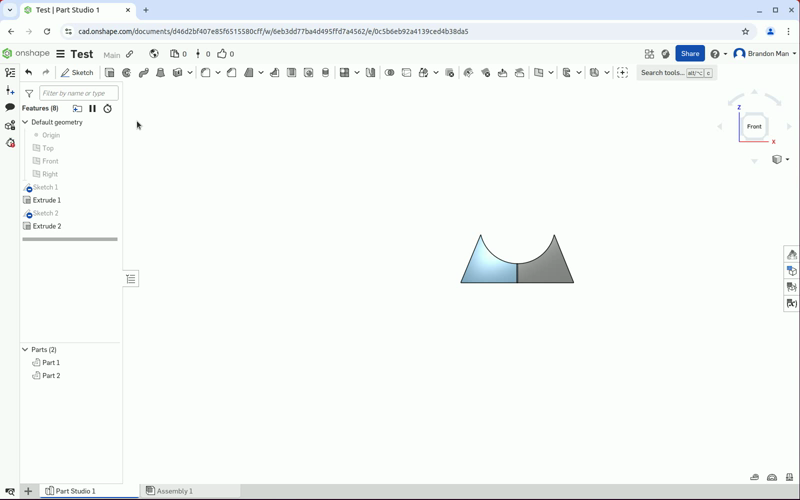
key(shift+h)
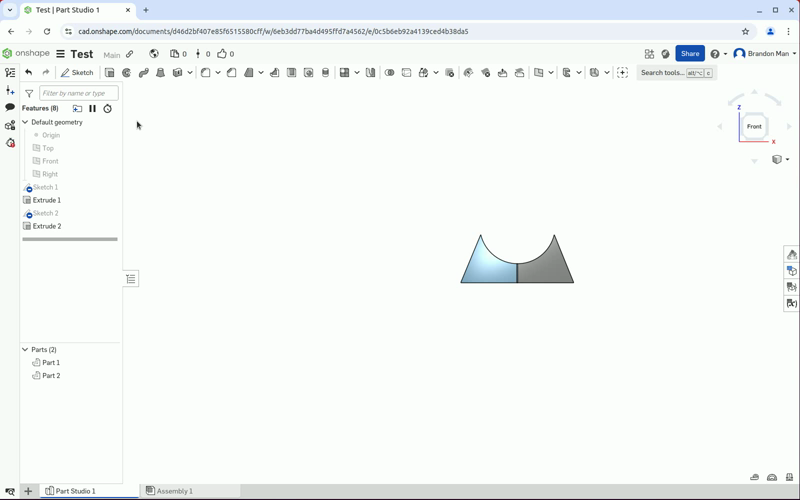
key(shift+h)
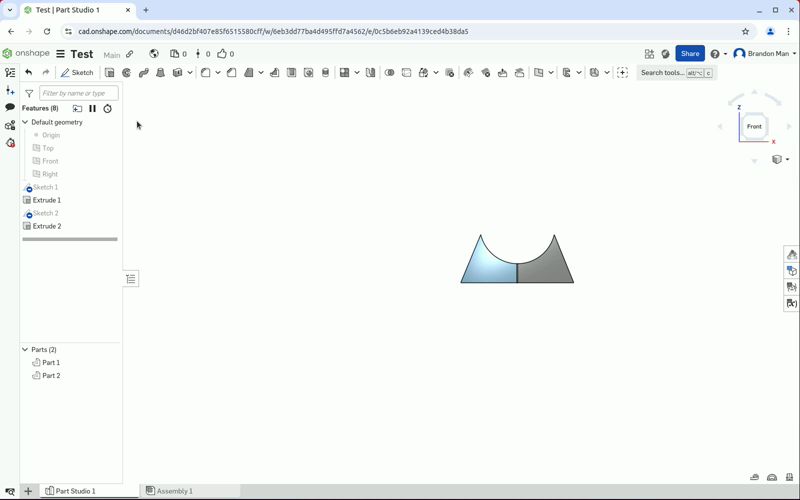
key(shift+7)
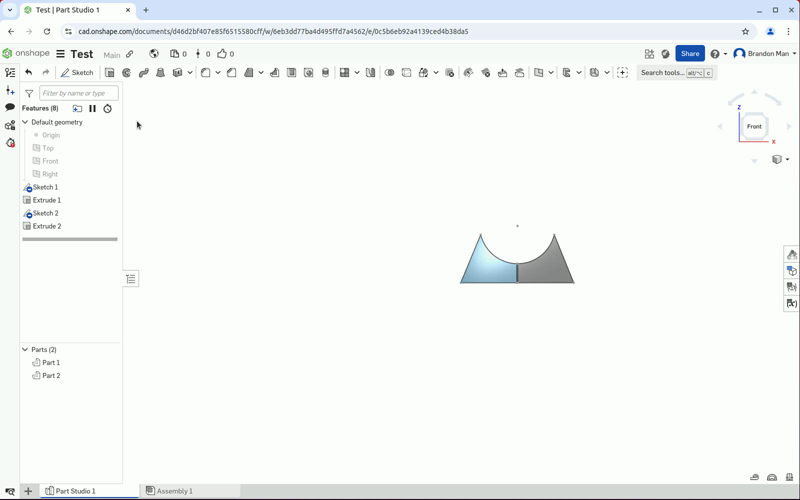
key(left, 2)
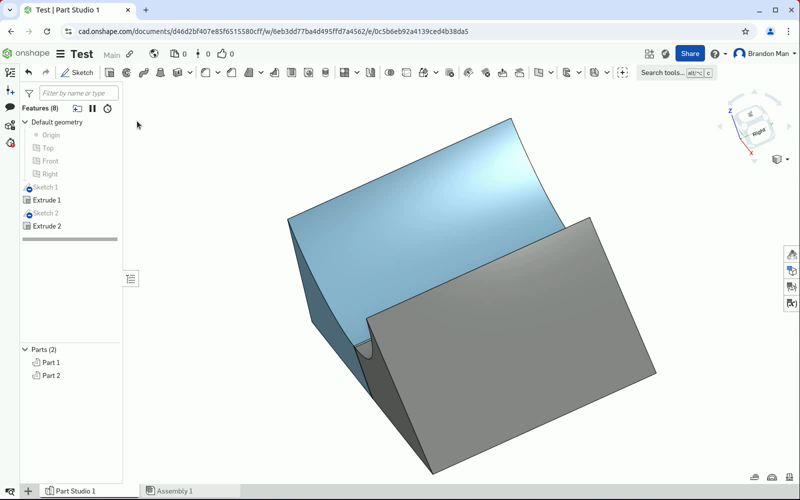
key(down, 2)
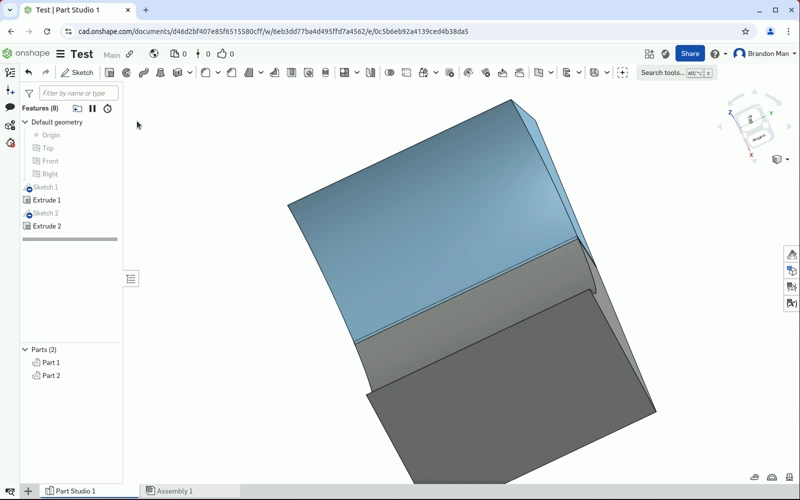
key(up, 2)
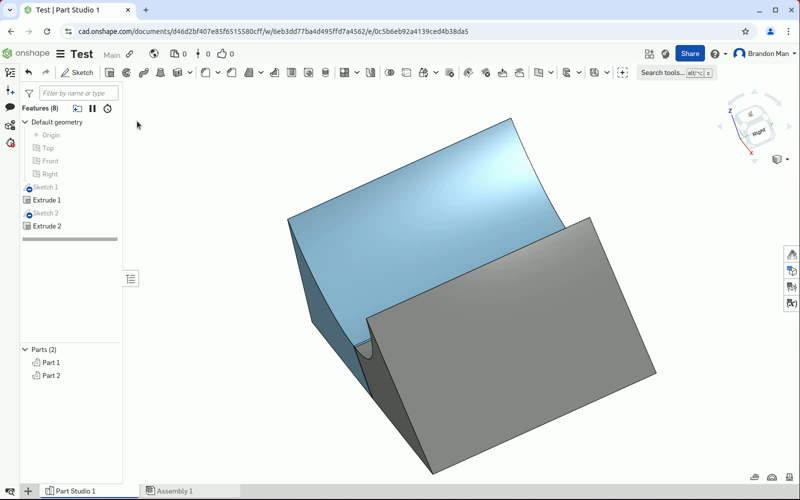
key(right, 2)
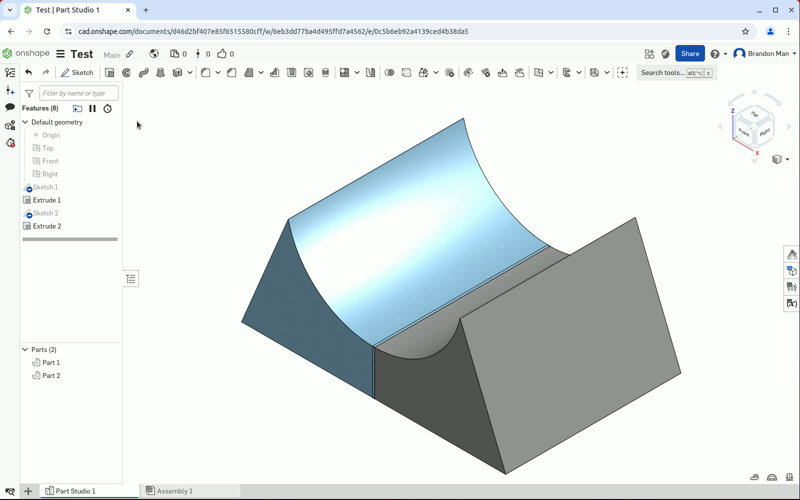
mouse_move(73, 189)
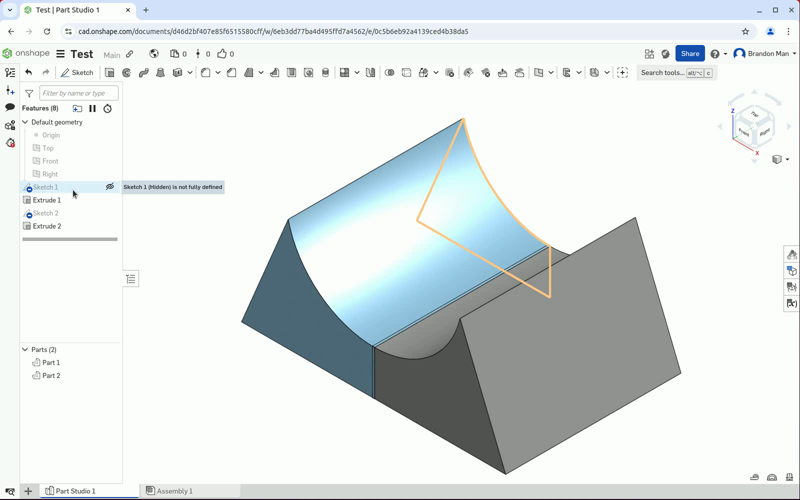
click(73, 189)